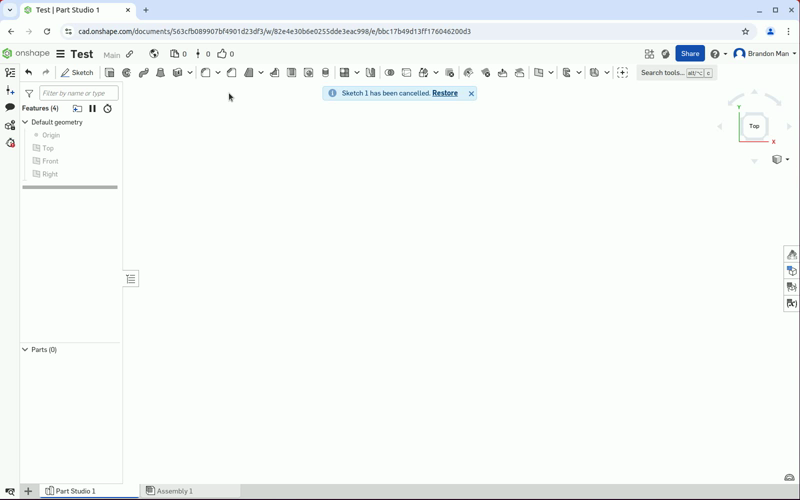
key(shift+h)
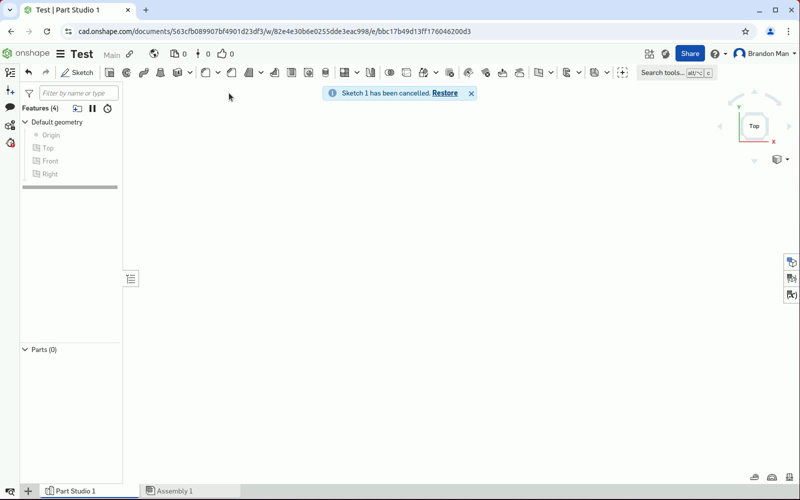
mouse_move(73, 352)
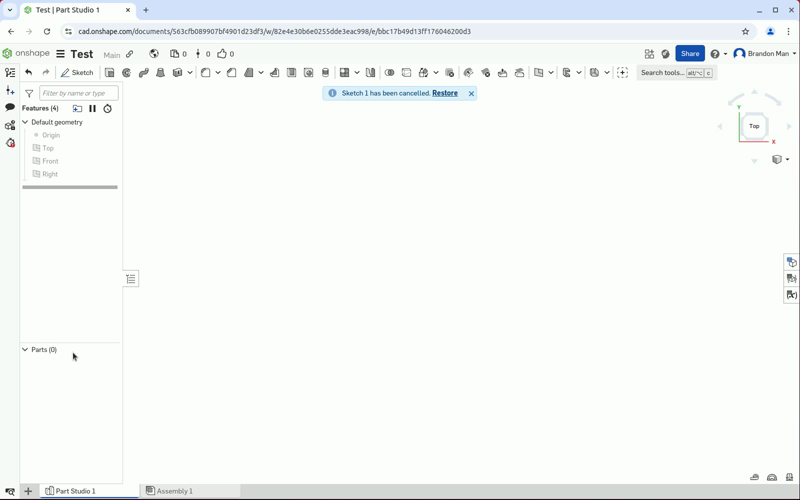
key(y)
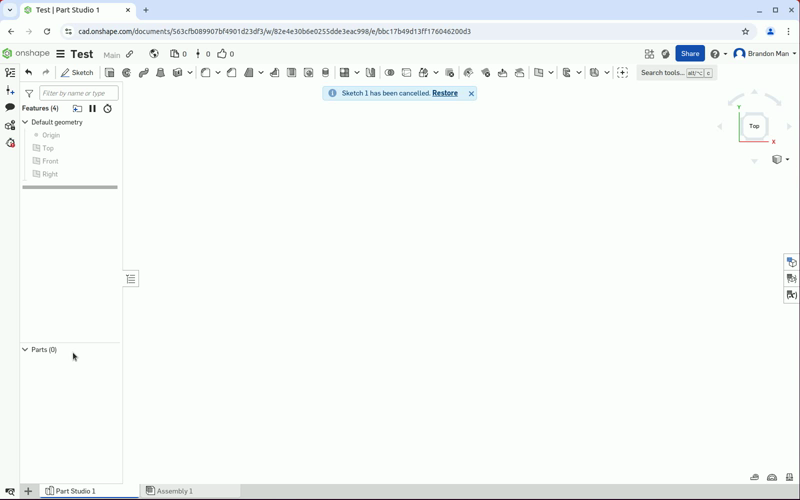
key(shift+p)
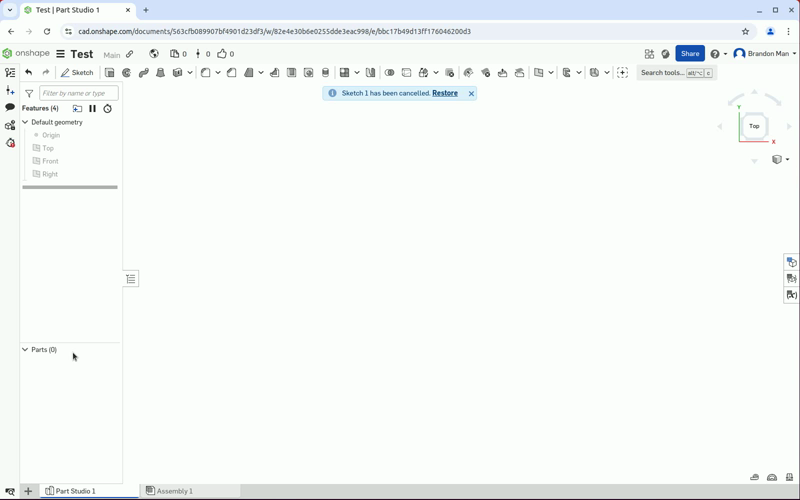
key(space)
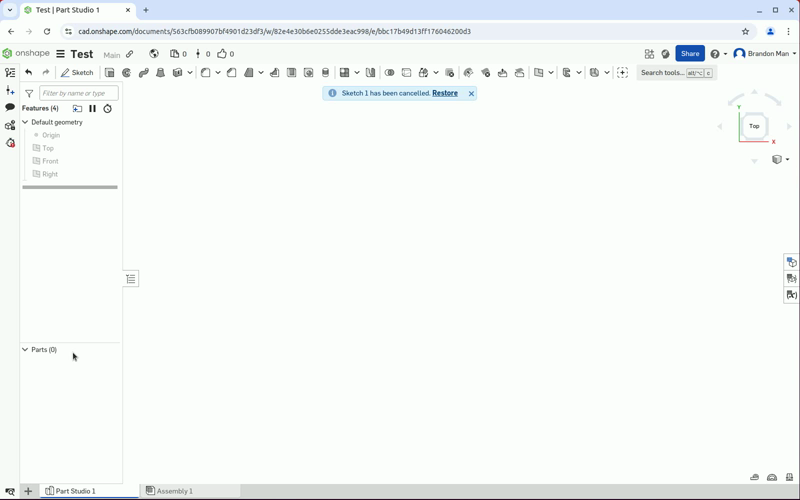
key_down(shift)
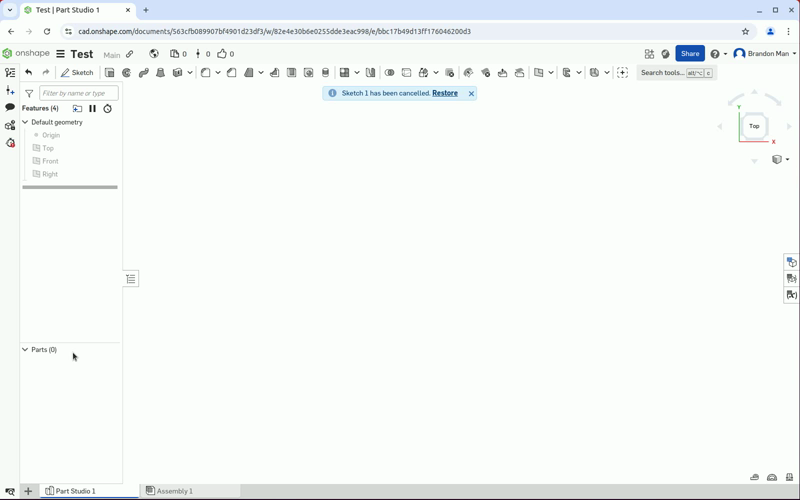
key(up)
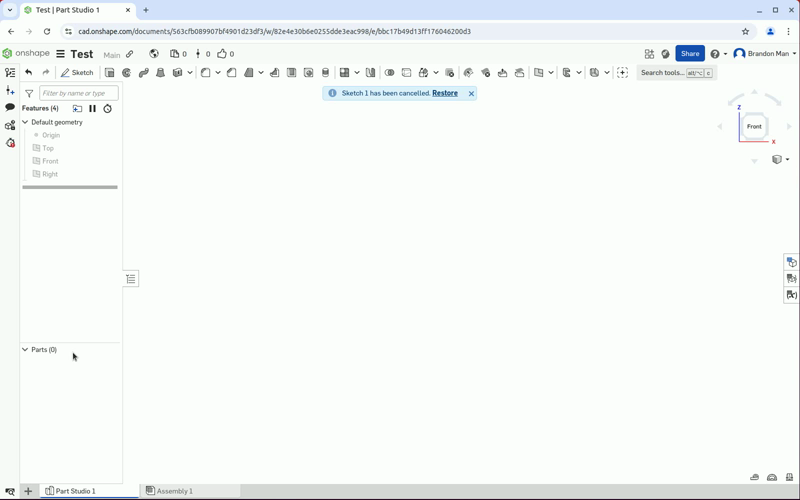
key_up(shift)
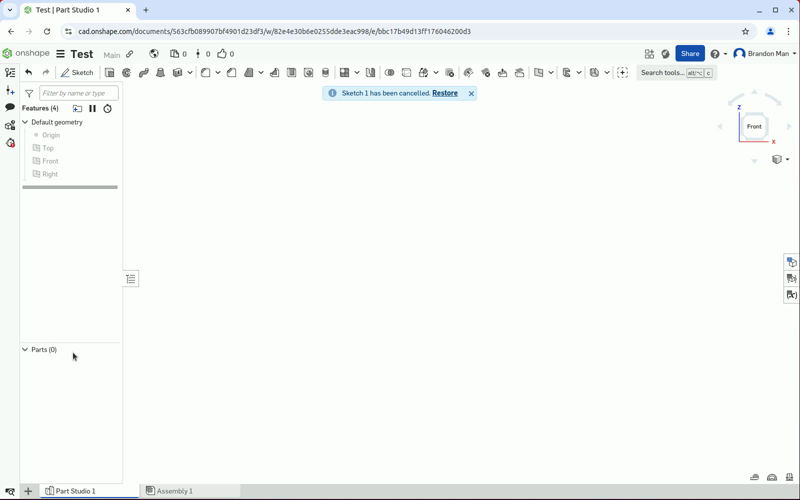
mouse_move(73, 352)
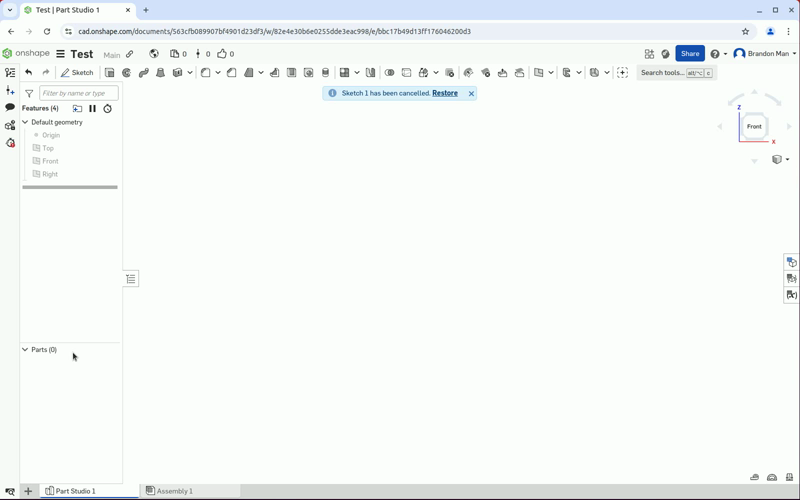
key(shift+y)
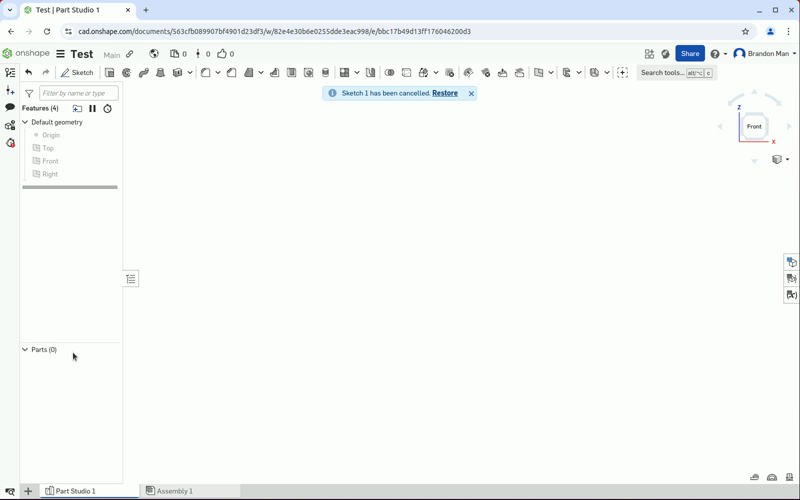
key(shift+s)
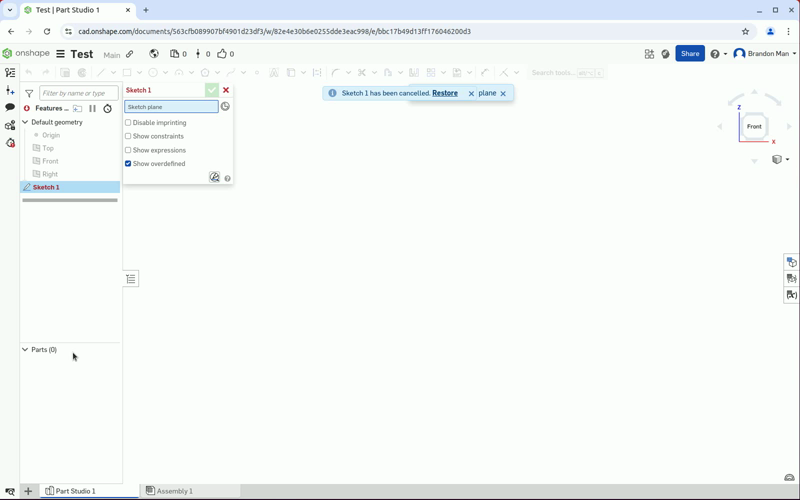
mouse_move(73, 163)
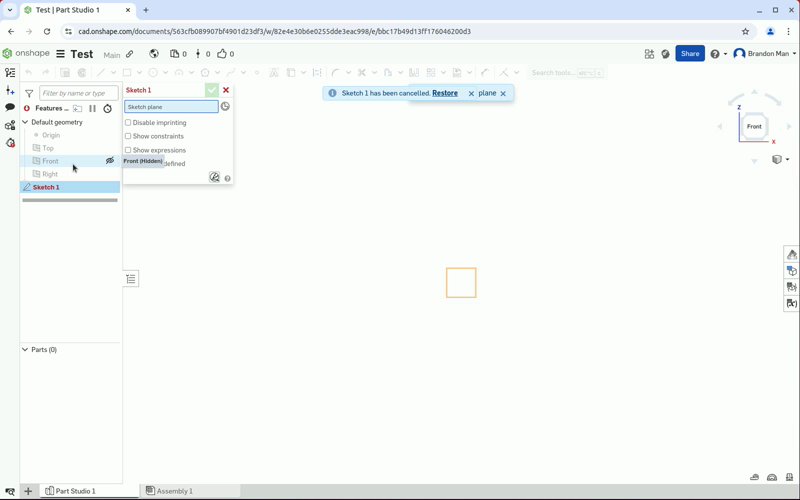
click(73, 163)
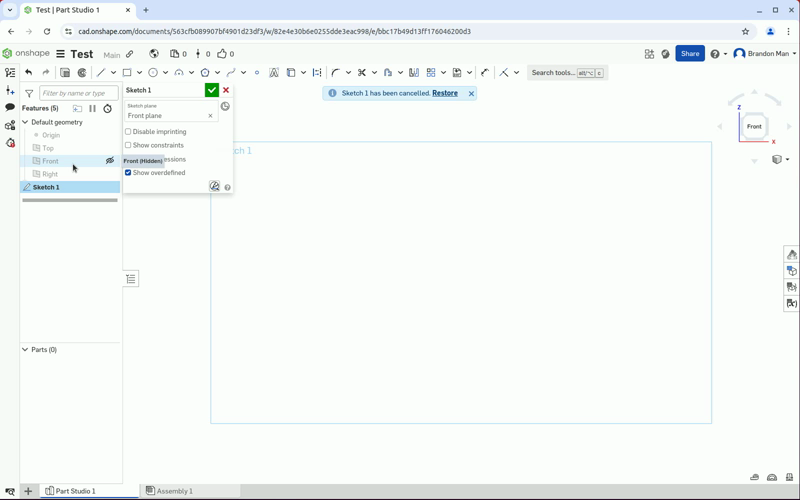
mouse_move(73, 352)
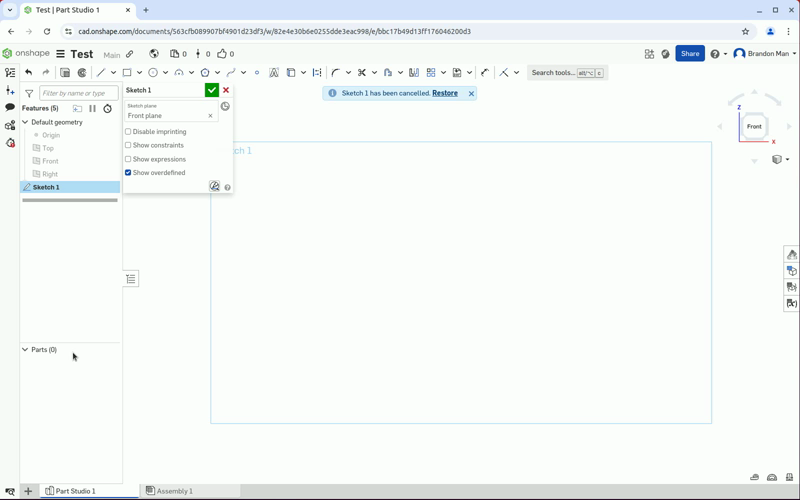
key(y)
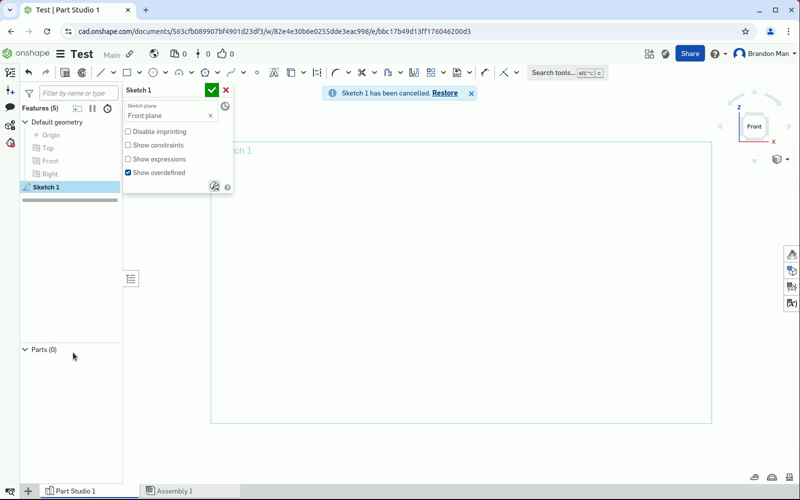
key(l)
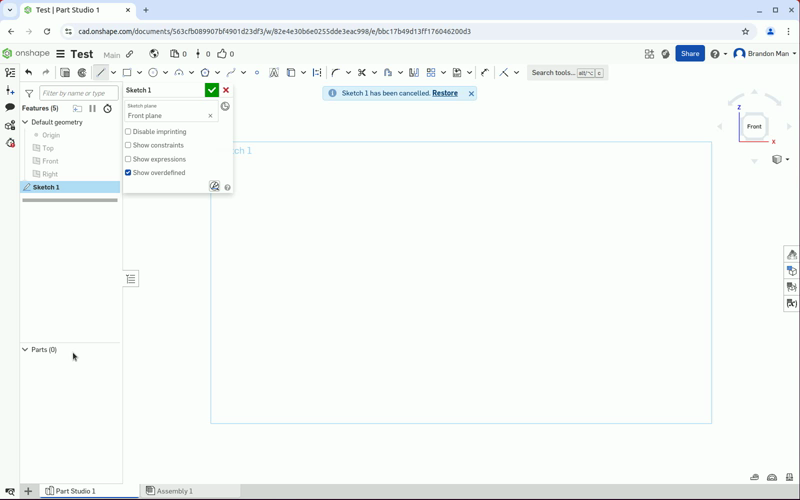
key_down(shift)
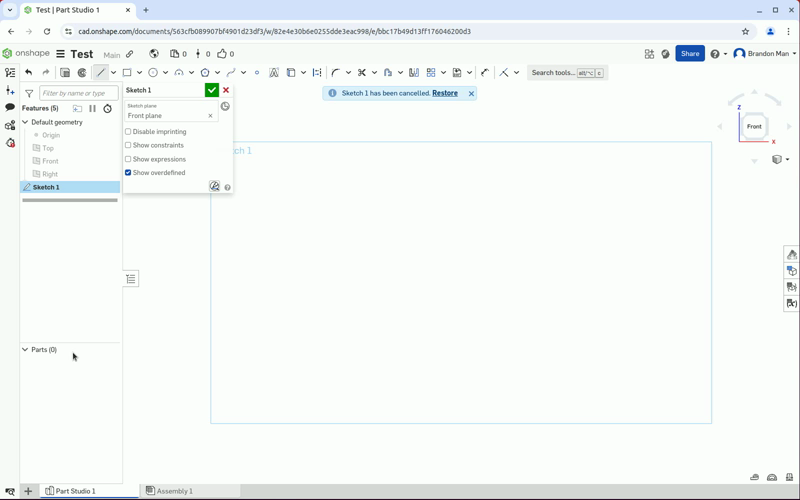
mouse_move(460, 282)
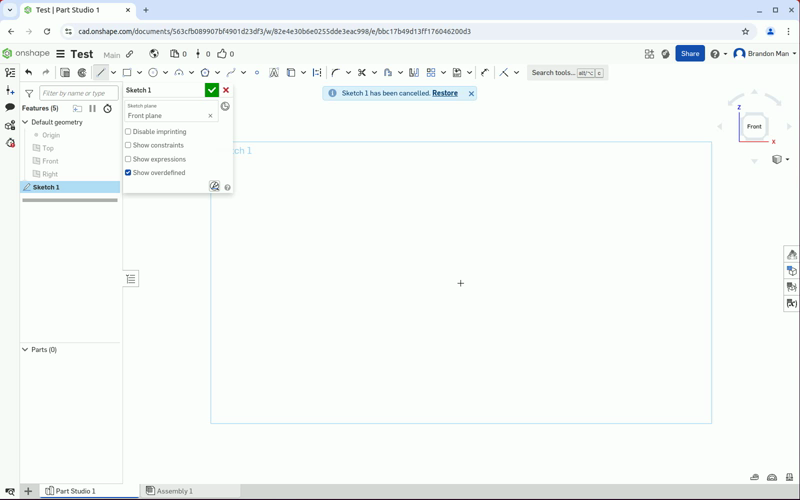
click(460, 282)
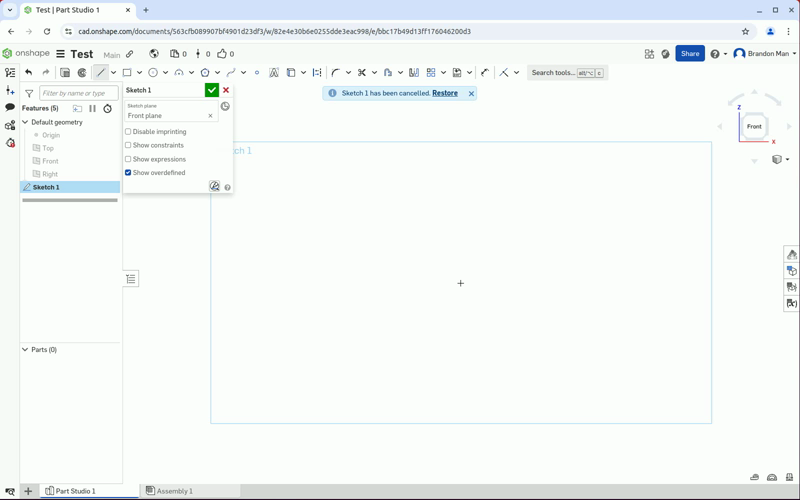
key_up(shift)
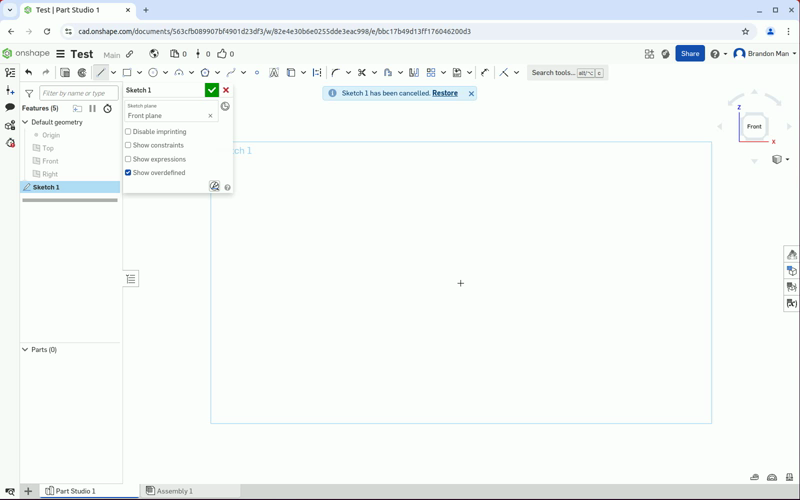
key_down(shift)
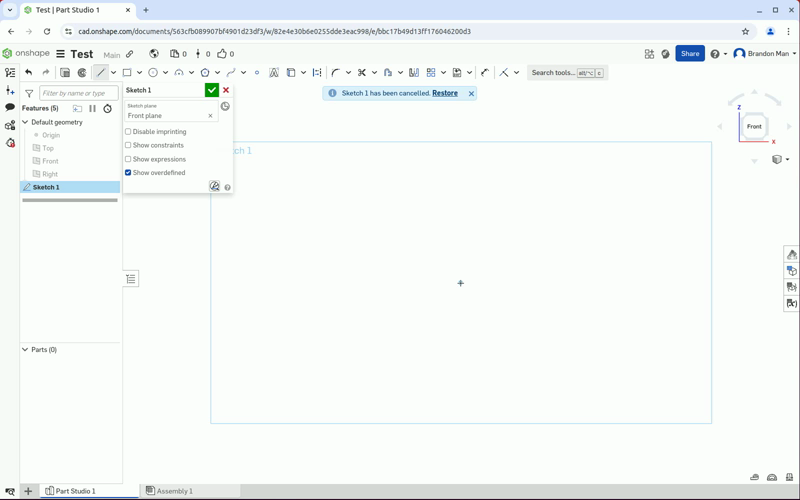
mouse_move(573, 282)
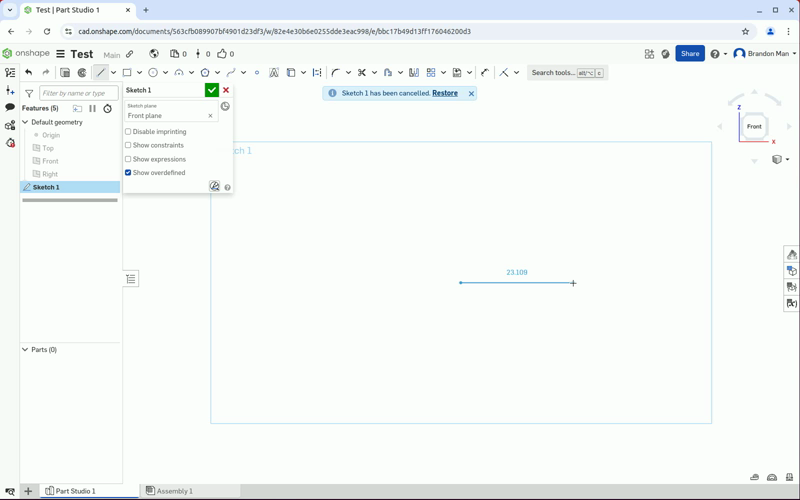
click(573, 282)
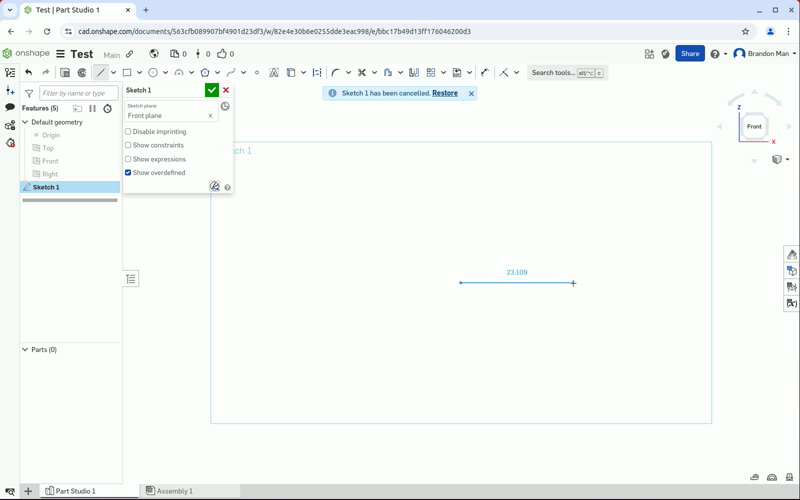
key_up(shift)
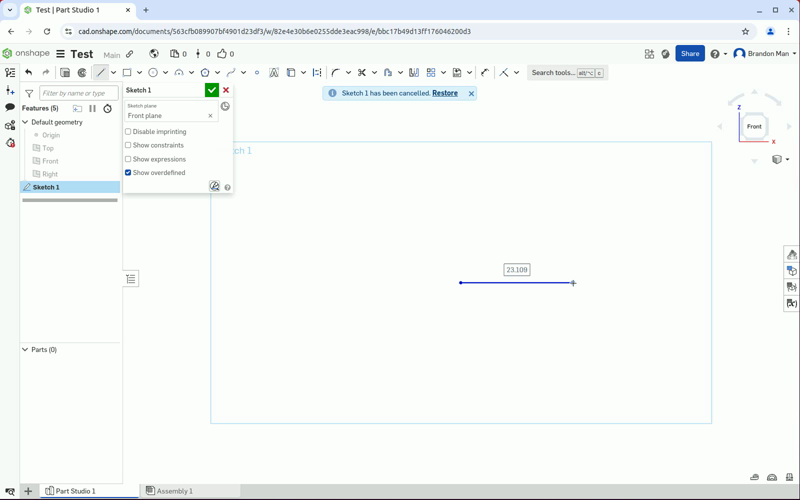
key_down(shift)
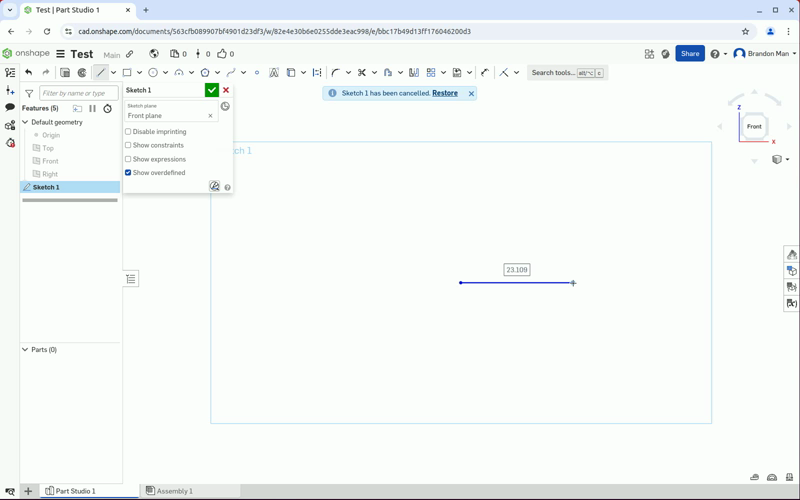
mouse_move(573, 170)
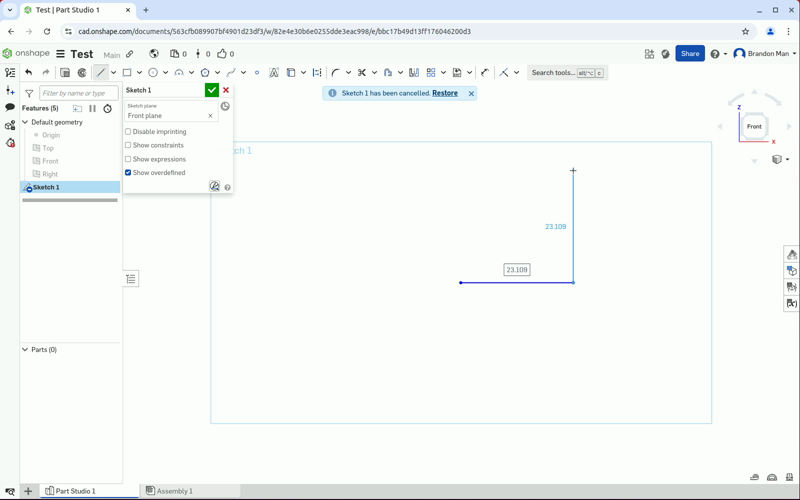
click(573, 170)
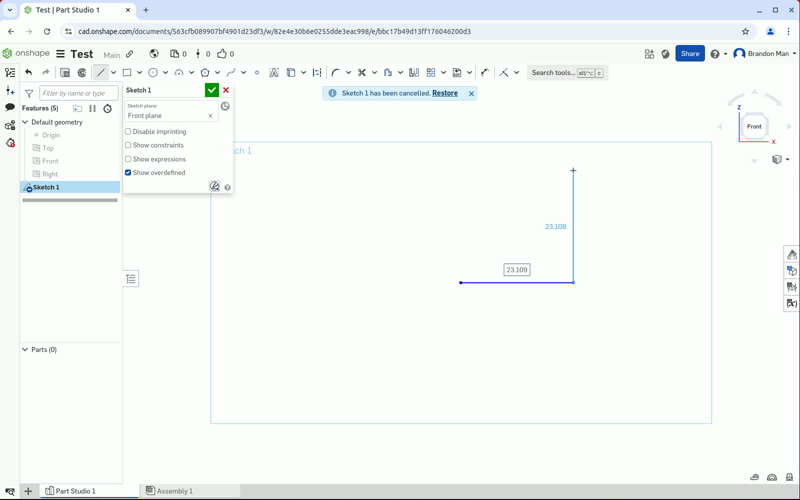
key_up(shift)
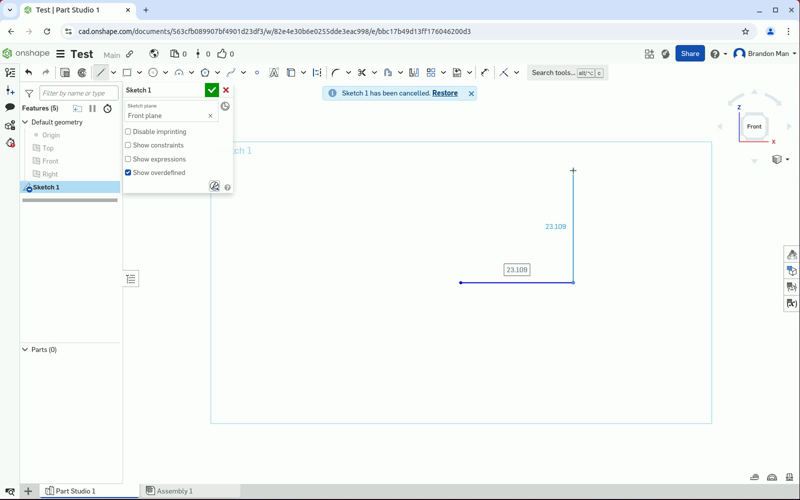
key_down(shift)
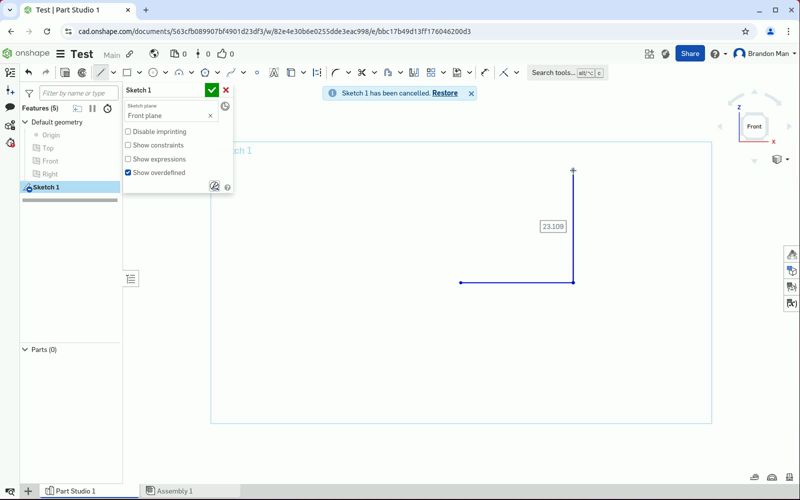
mouse_move(460, 170)
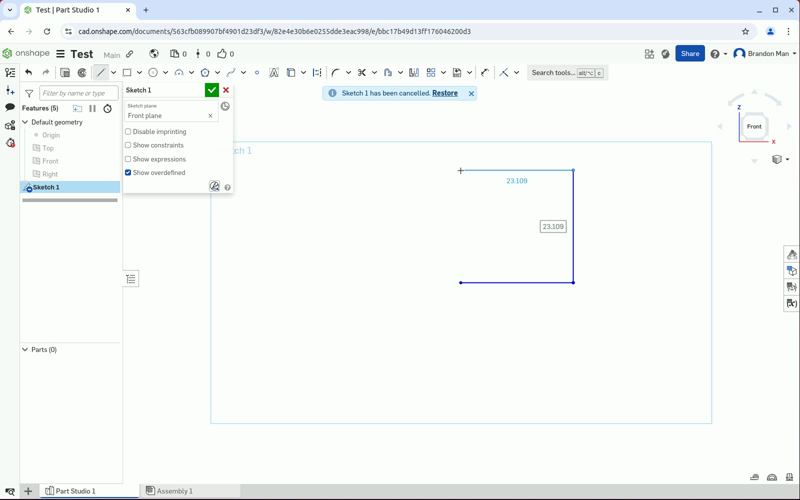
click(460, 170)
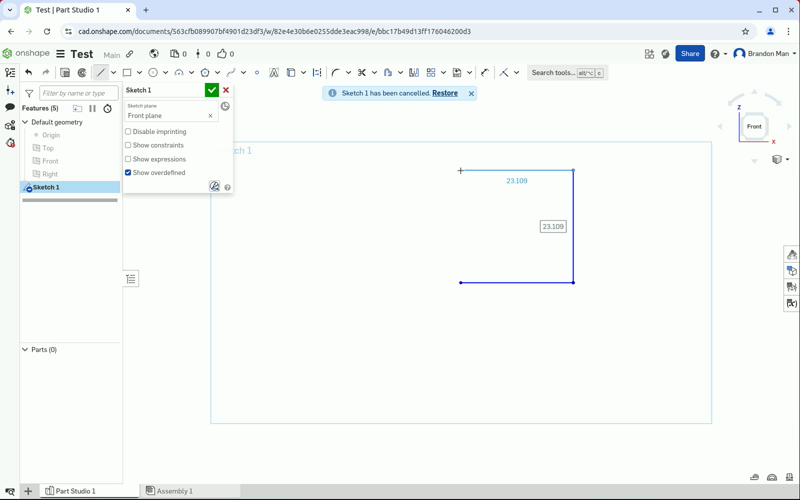
key_up(shift)
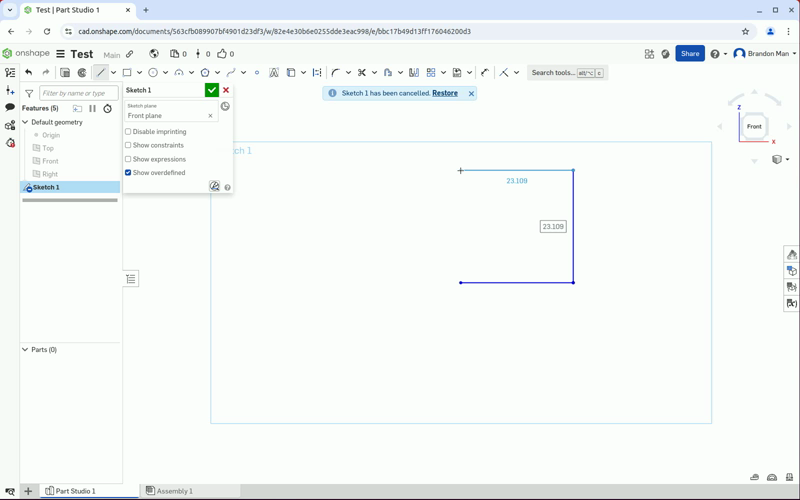
key_down(shift)
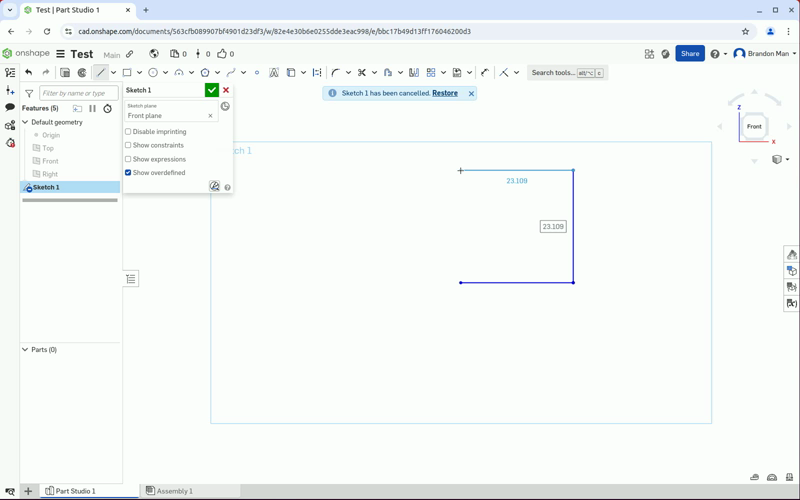
mouse_move(460, 282)
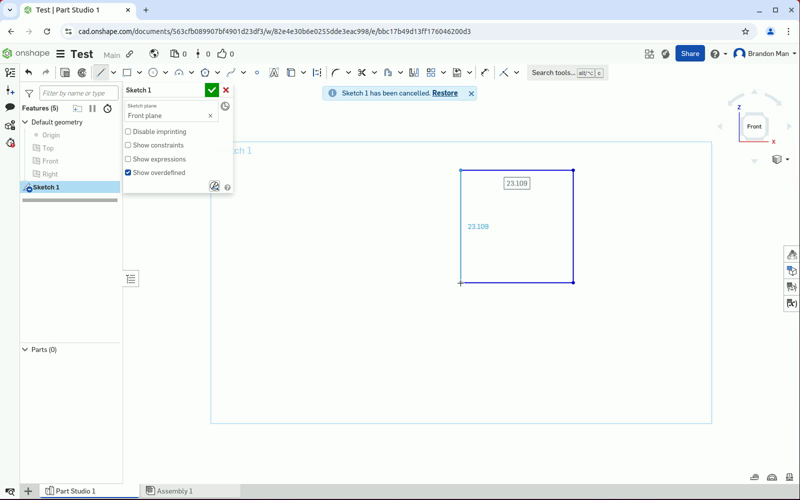
key_up(shift)
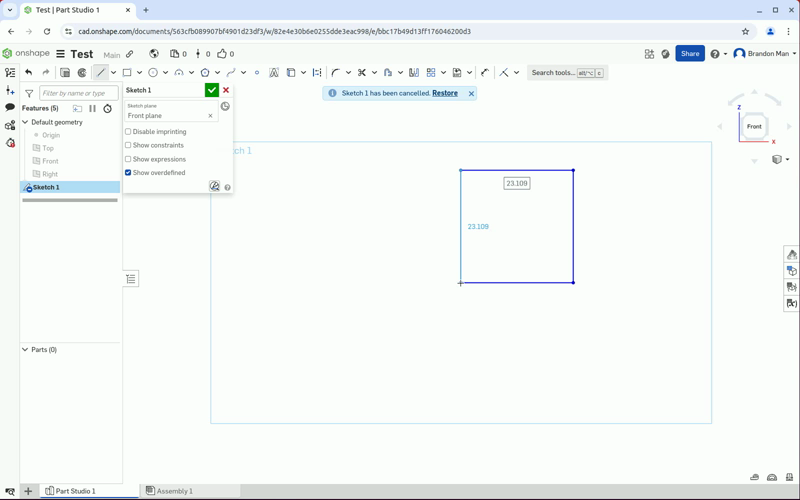
click(460, 282)
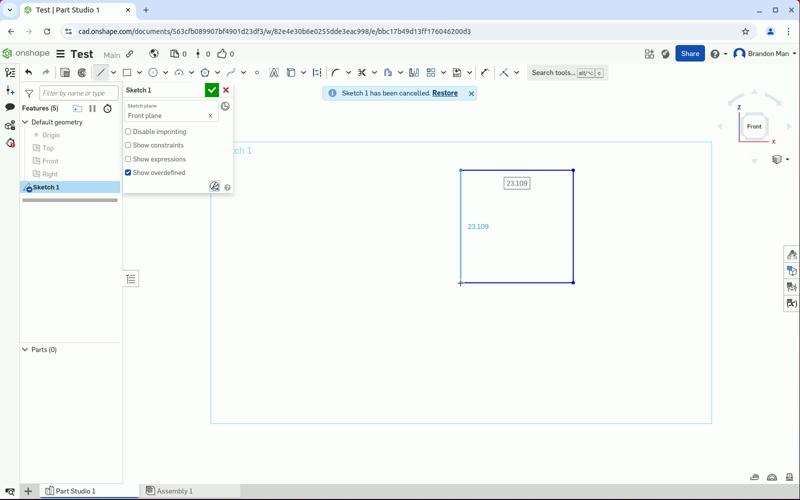
key(esc)
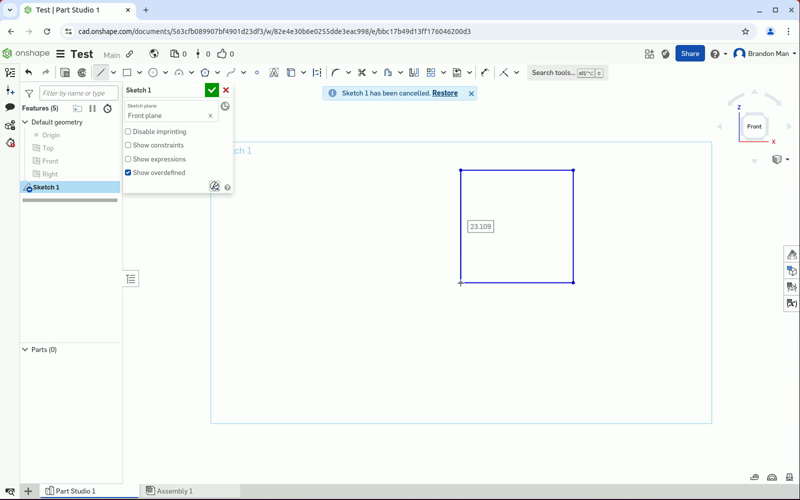
key(c)
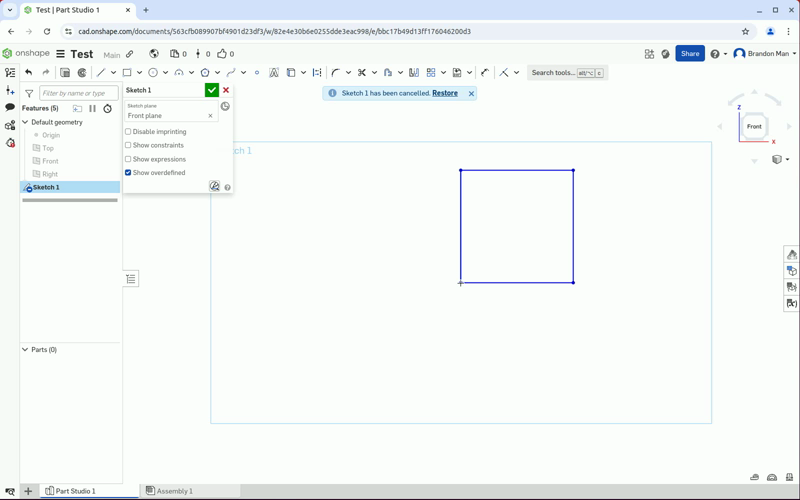
key_down(shift)
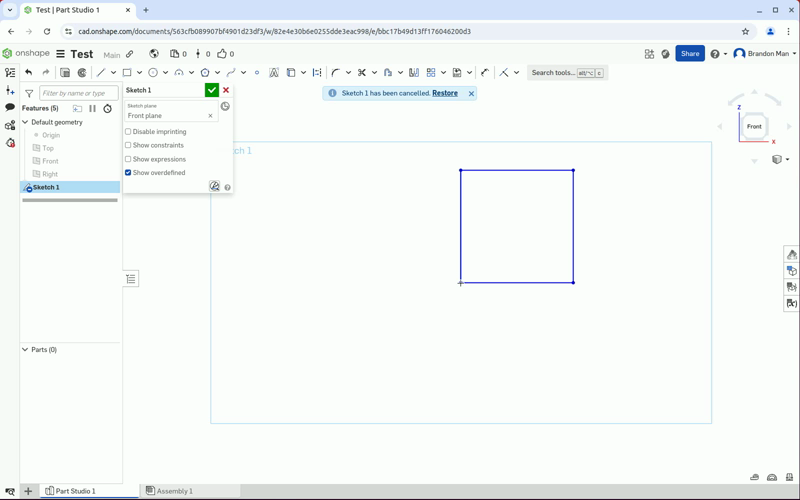
mouse_move(517, 226)
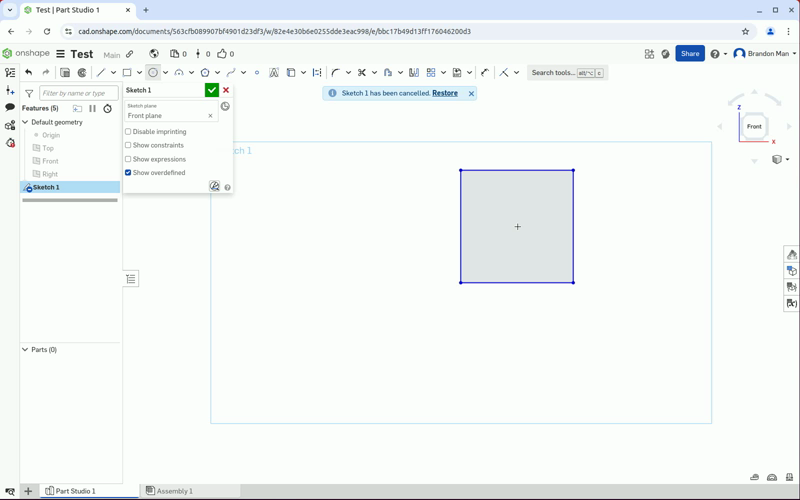
click(517, 226)
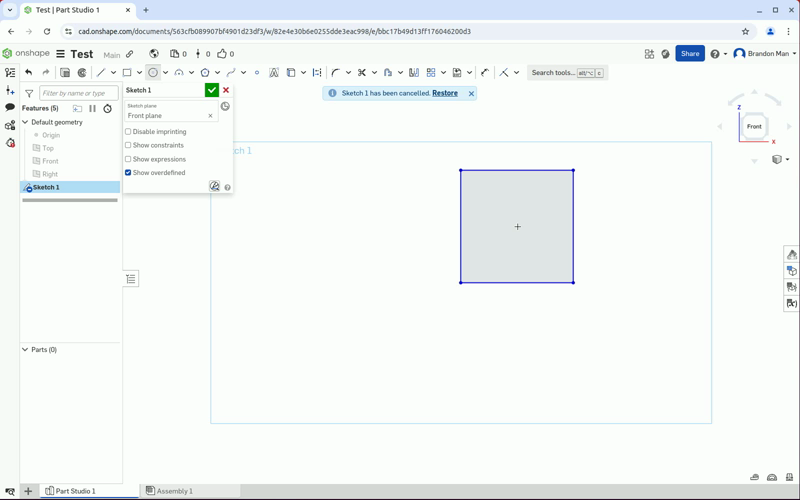
key_up(shift)
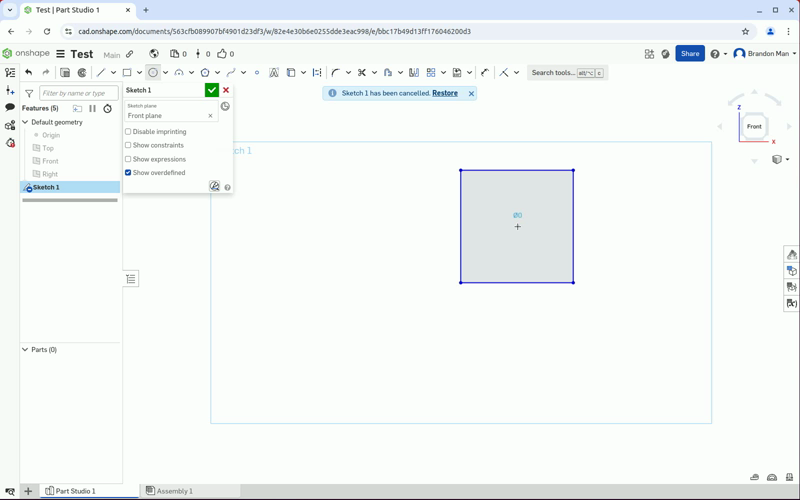
mouse_move(551, 226)
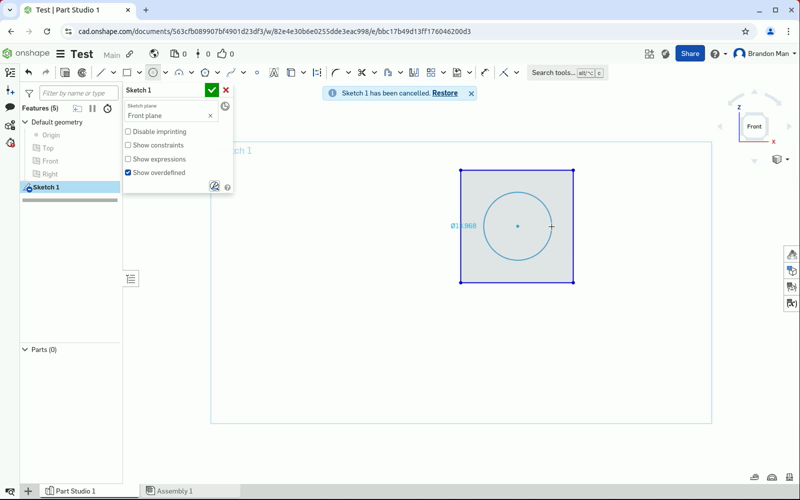
click(551, 226)
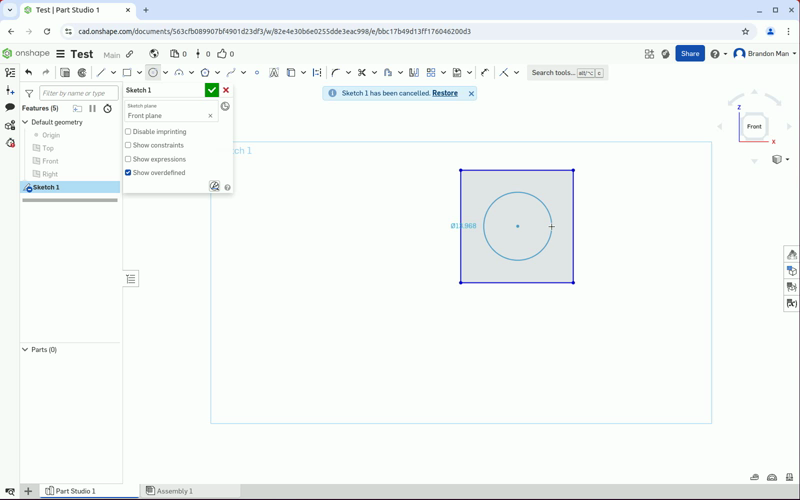
key(esc)
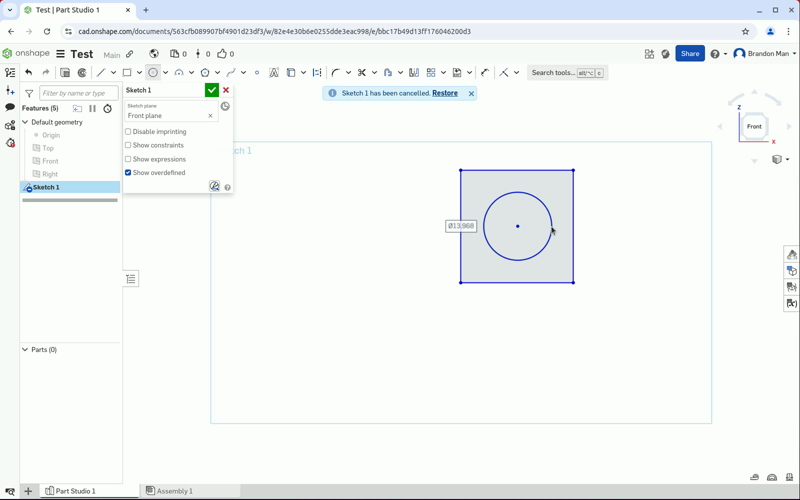
mouse_move(527, 273)
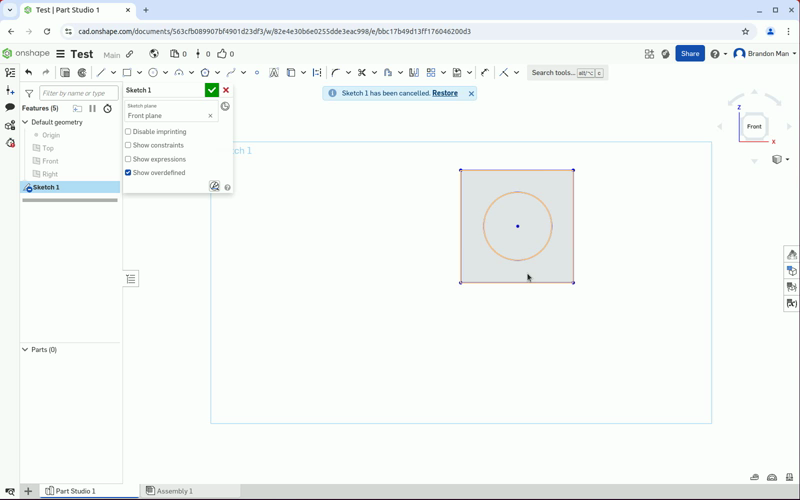
click(527, 273)
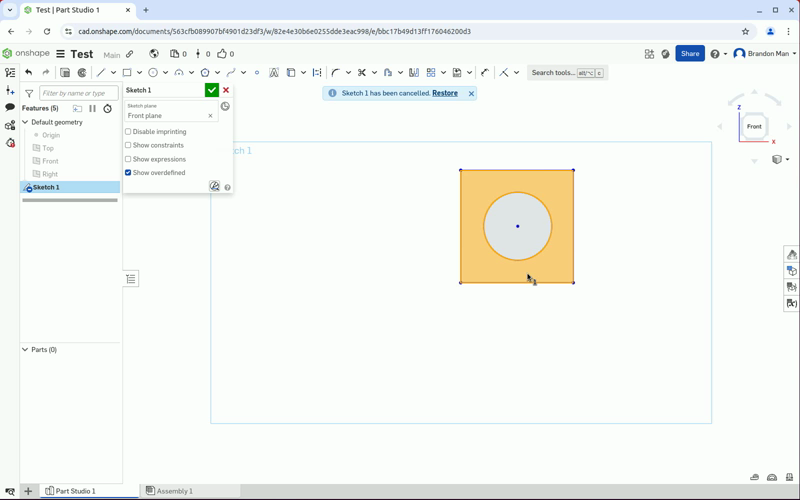
mouse_move(73, 352)
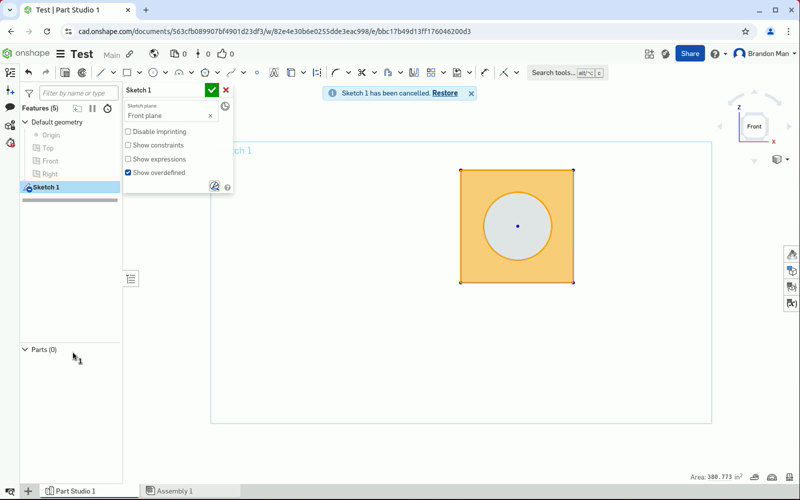
key(shift+y)
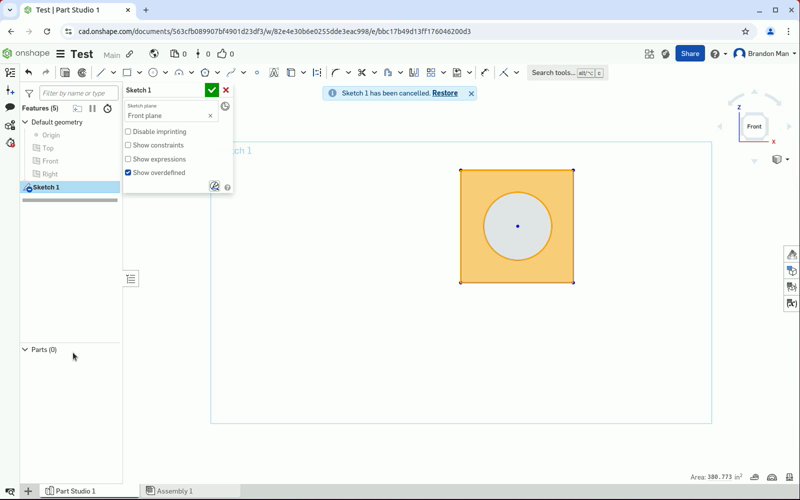
key(shift+e)
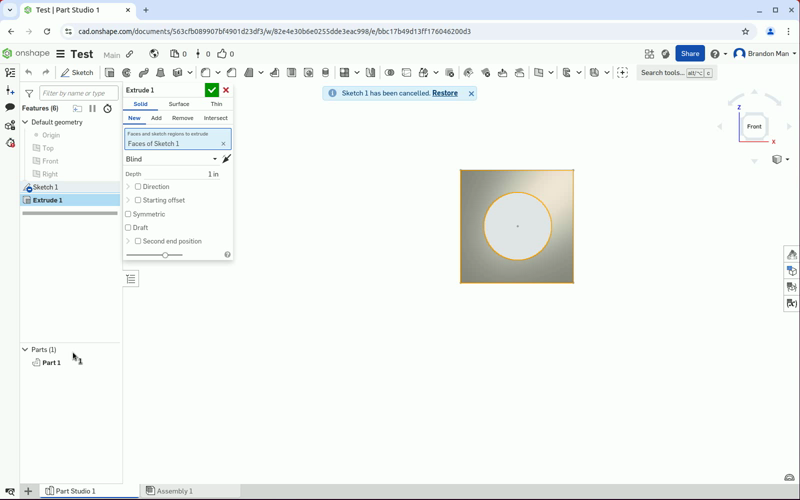
mouse_move(143, 106)
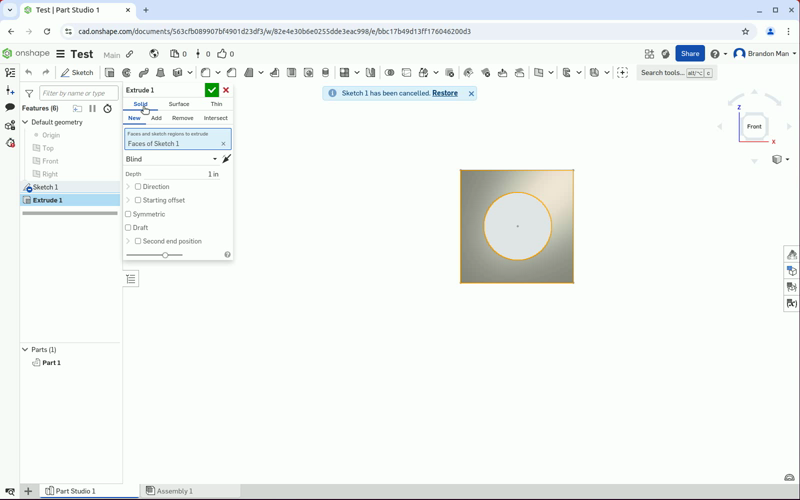
click(143, 106)
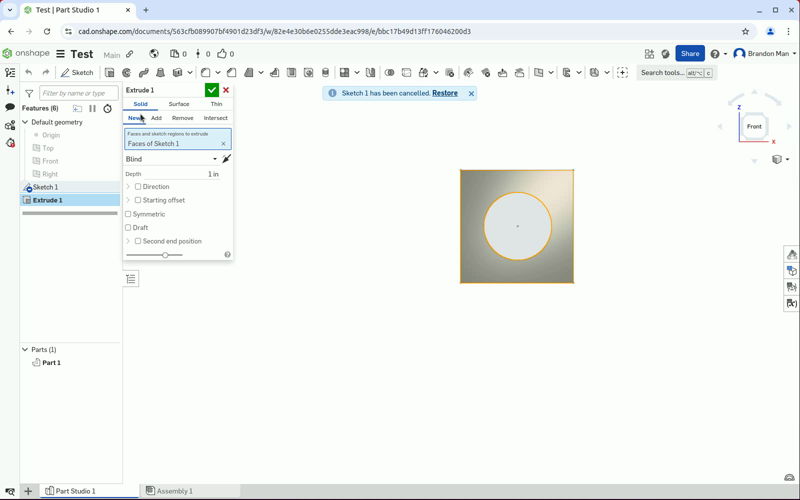
mouse_move(137, 120)
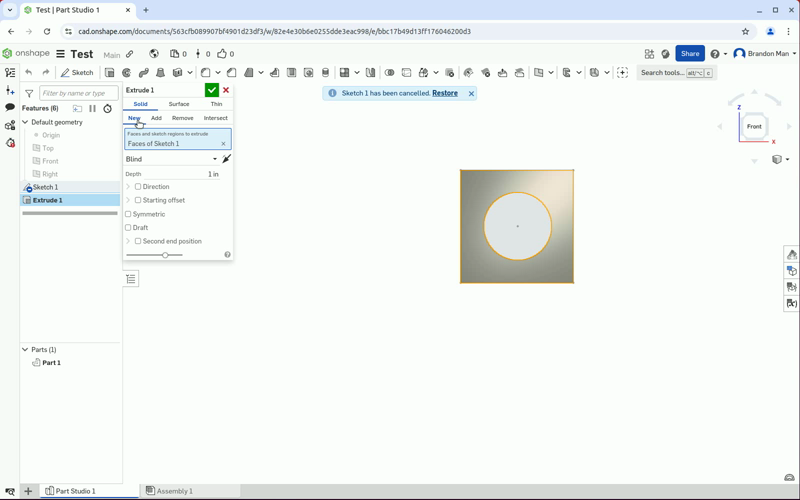
click(137, 120)
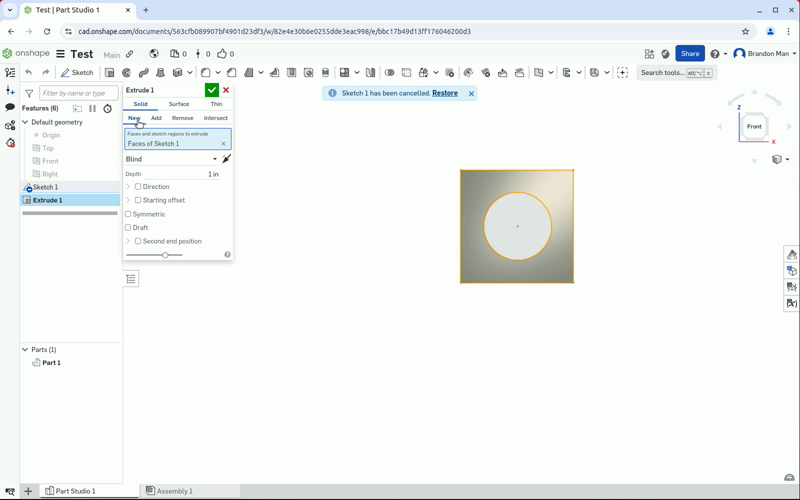
key(tab, 4)
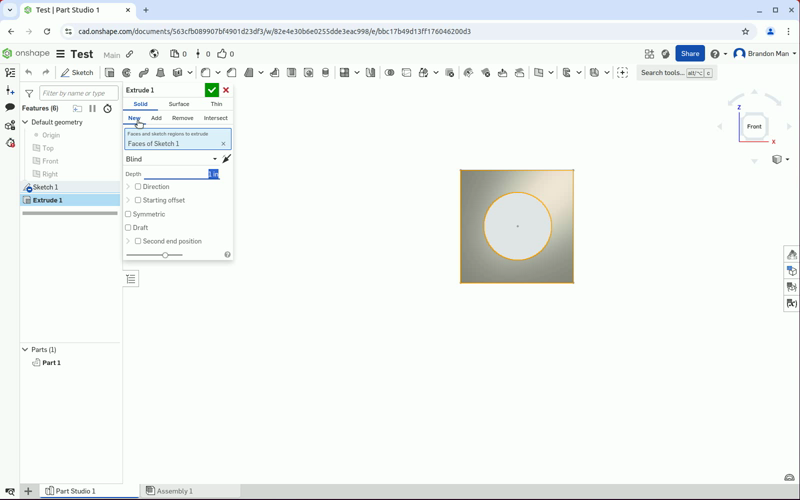
text(11.554)
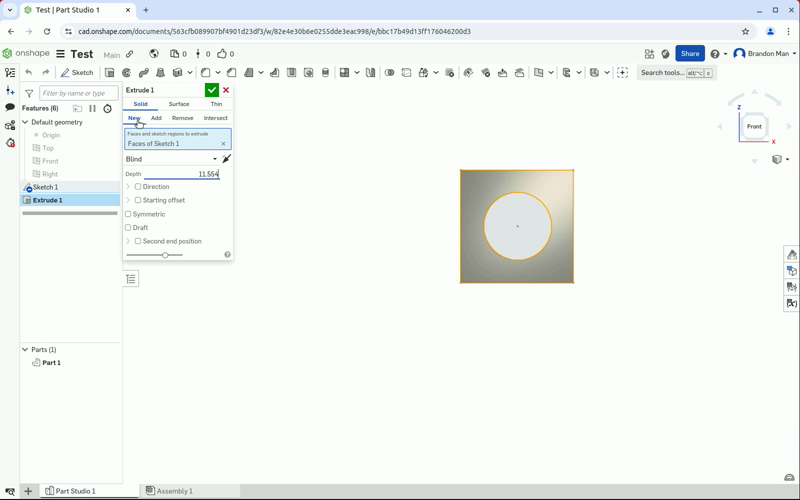
key(enter)
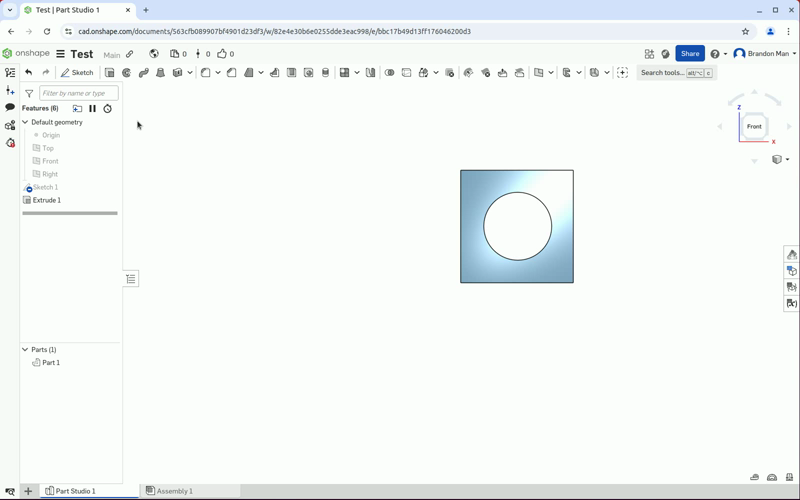
key(shift+h)
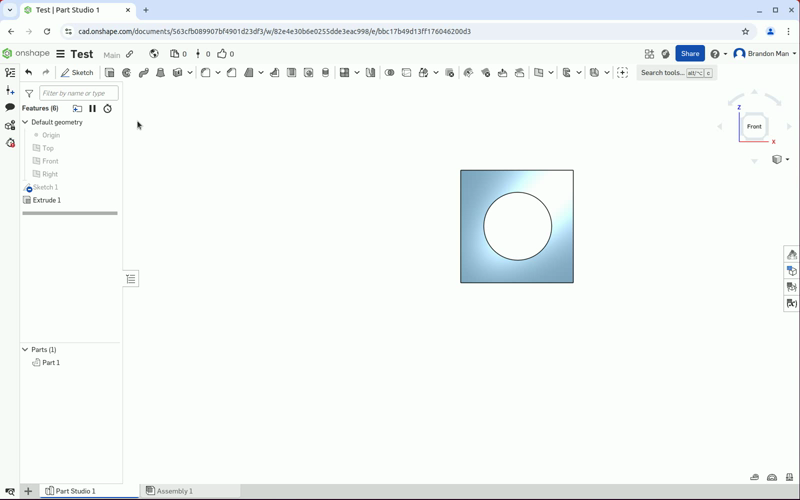
key(shift+h)
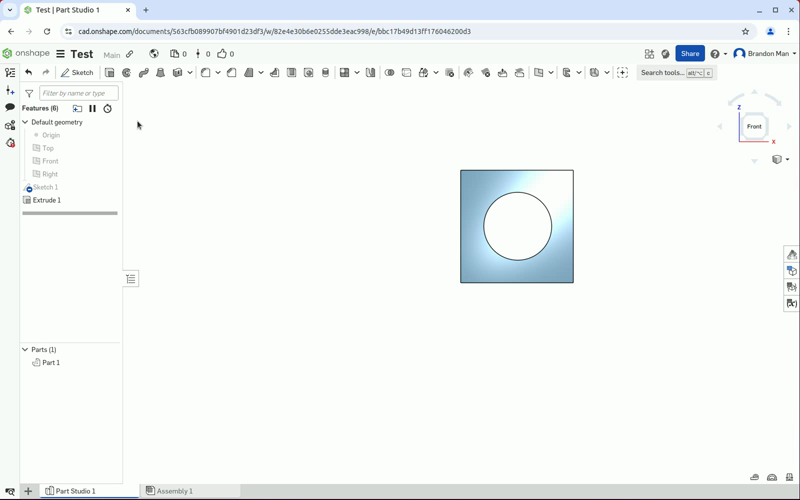
mouse_move(73, 189)
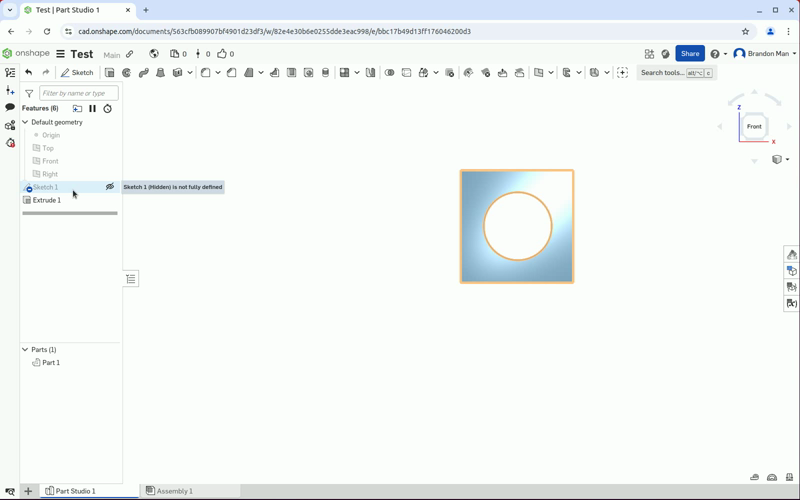
click(73, 189)
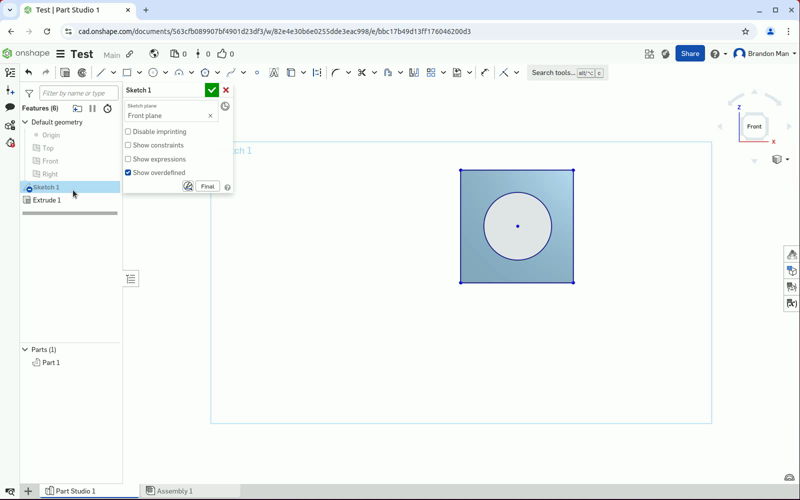
mouse_move(229, 92)
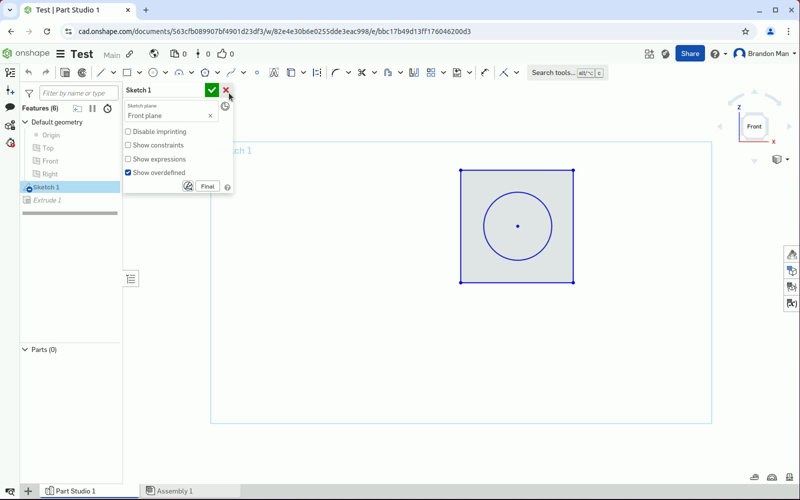
click(229, 92)
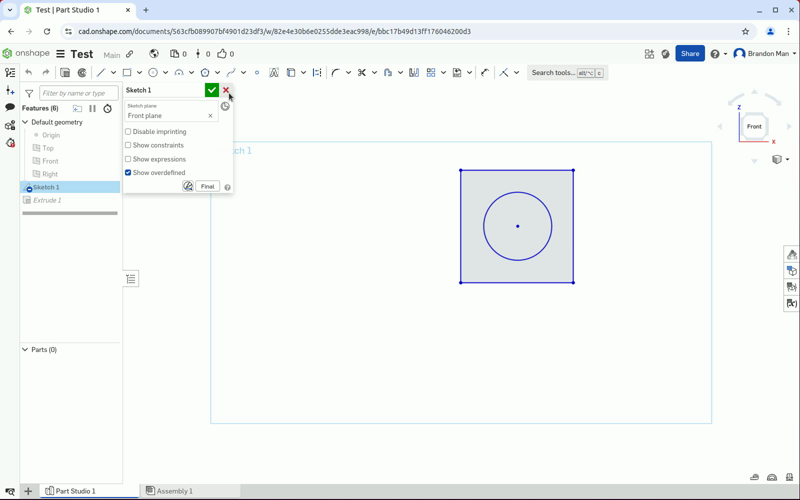
key(shift+s)
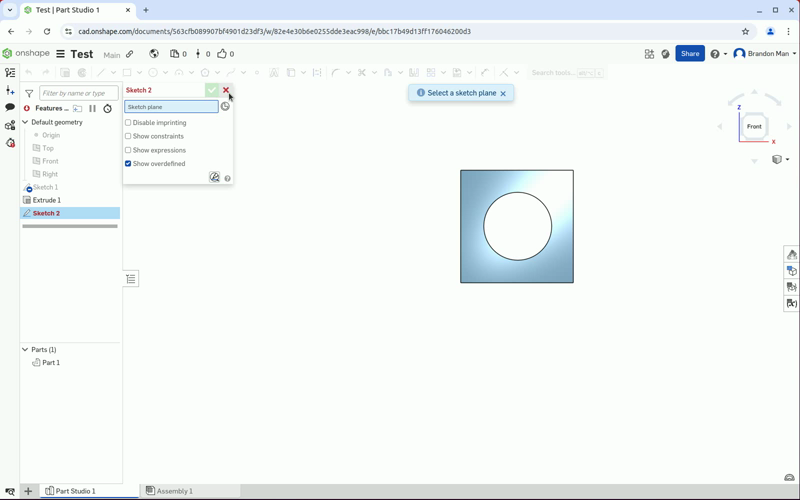
mouse_move(73, 163)
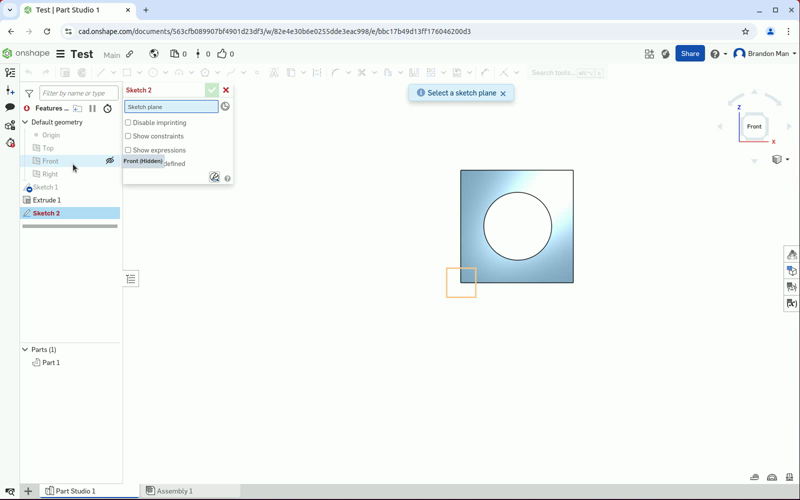
click(73, 163)
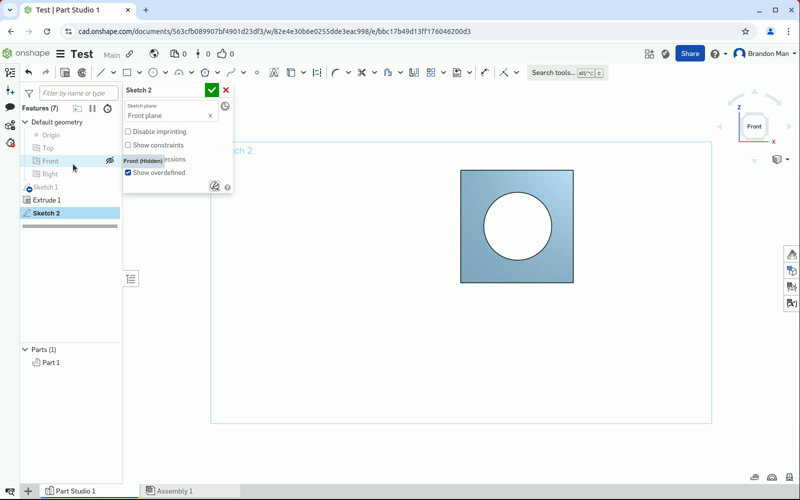
mouse_move(73, 352)
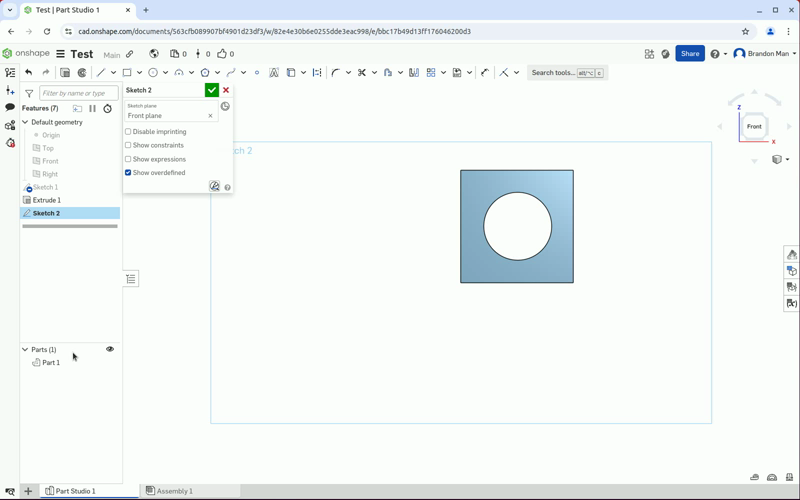
key(y)
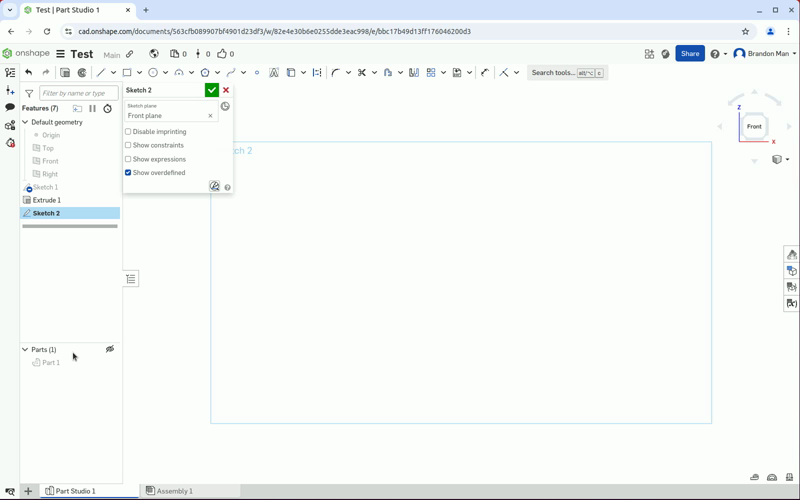
key(c)
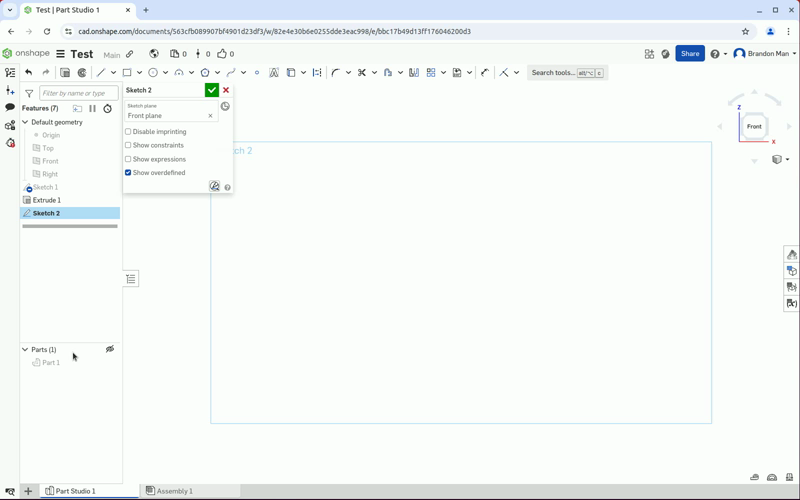
key_down(shift)
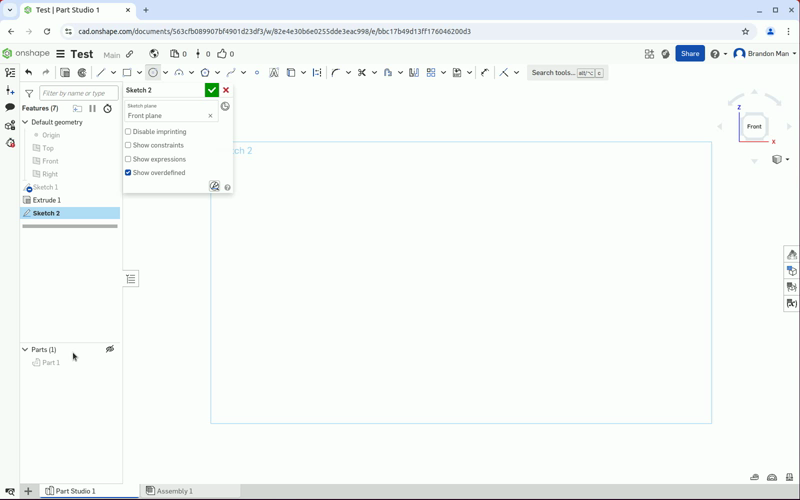
mouse_move(517, 226)
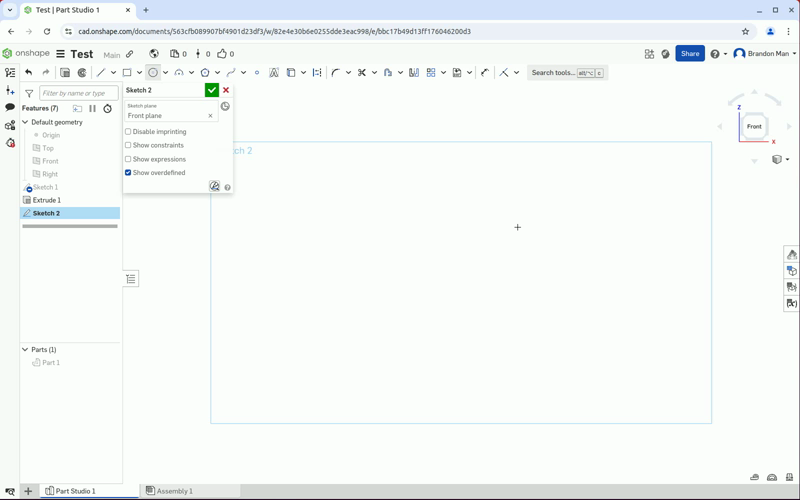
click(517, 226)
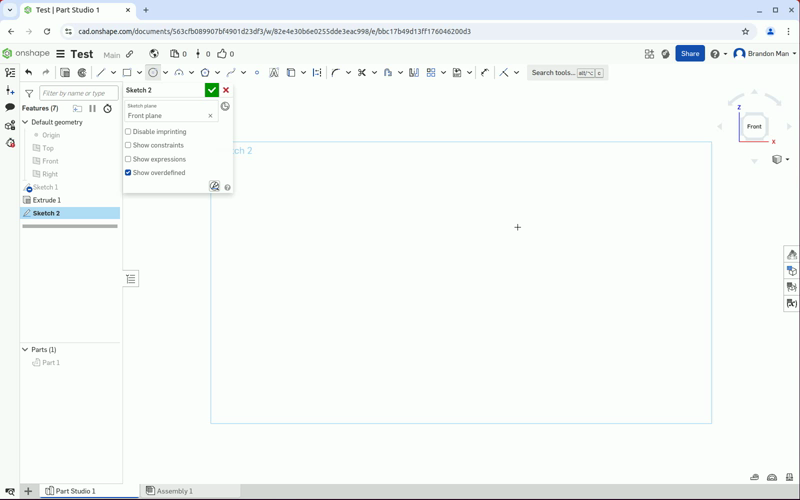
key_up(shift)
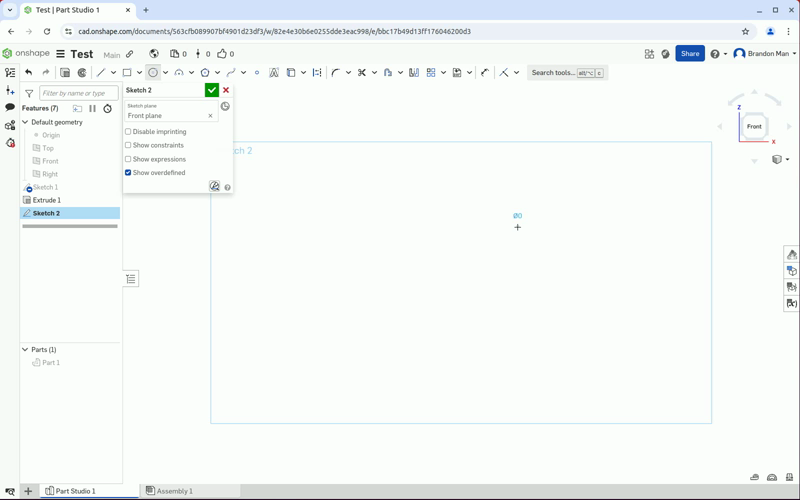
mouse_move(552, 226)
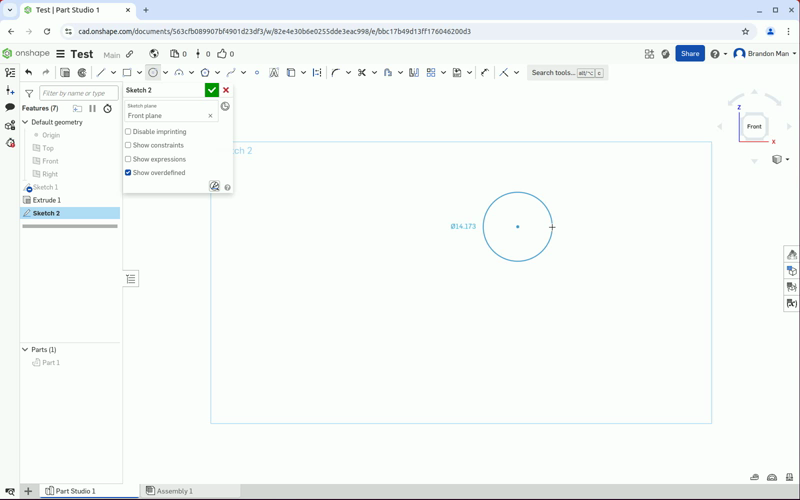
click(552, 226)
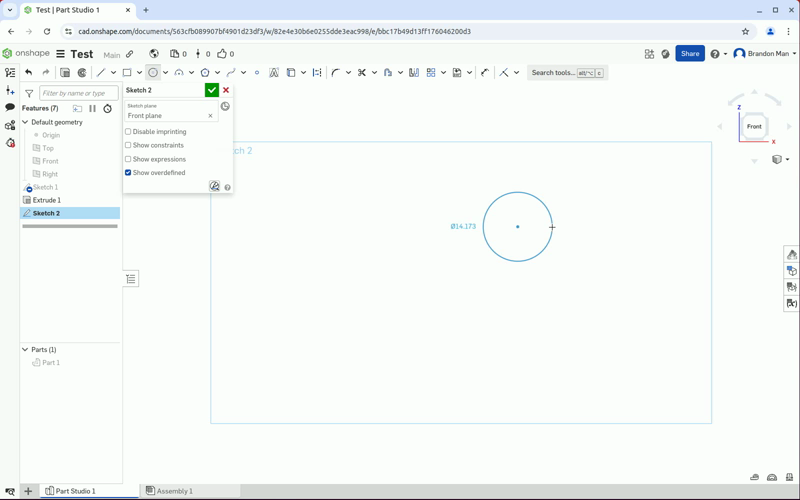
key(esc)
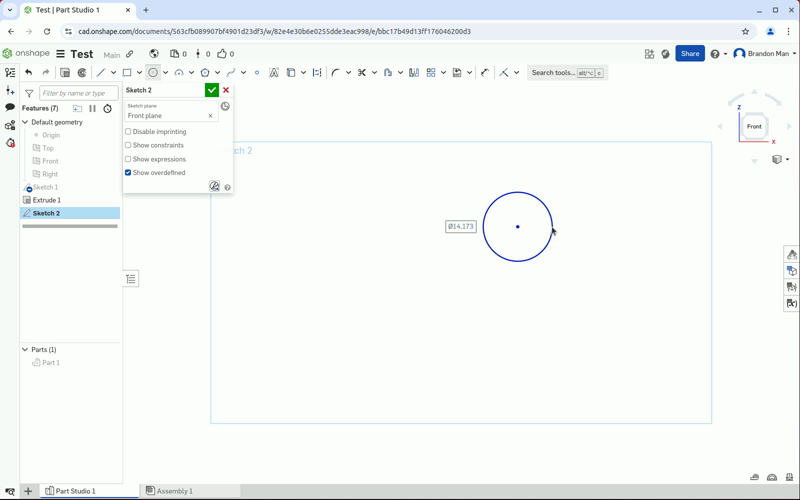
key(c)
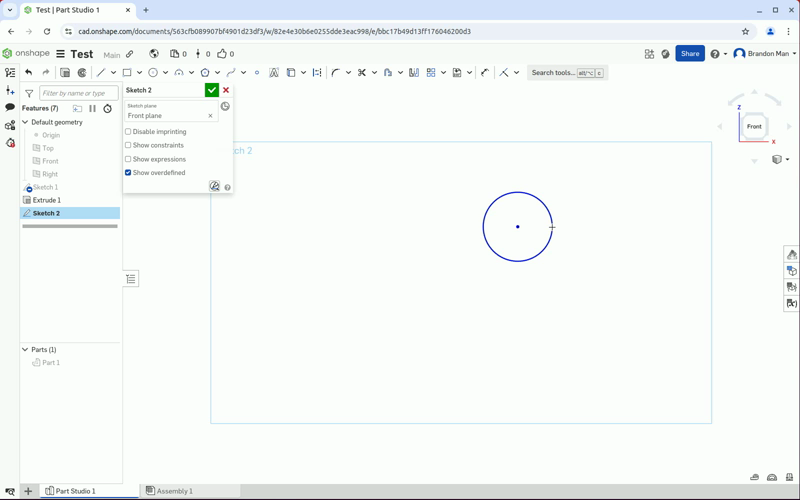
key_down(shift)
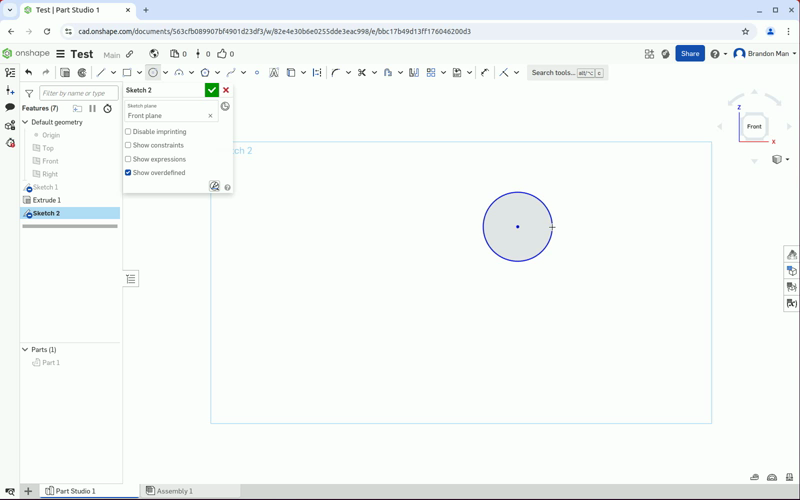
mouse_move(517, 226)
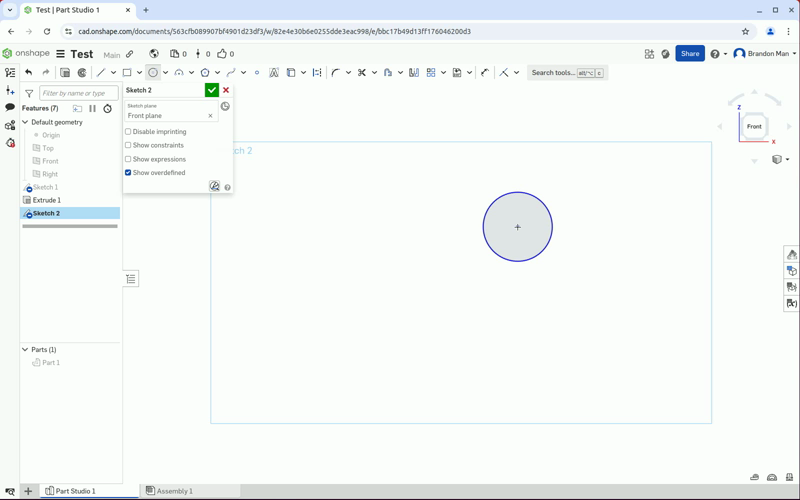
click(517, 226)
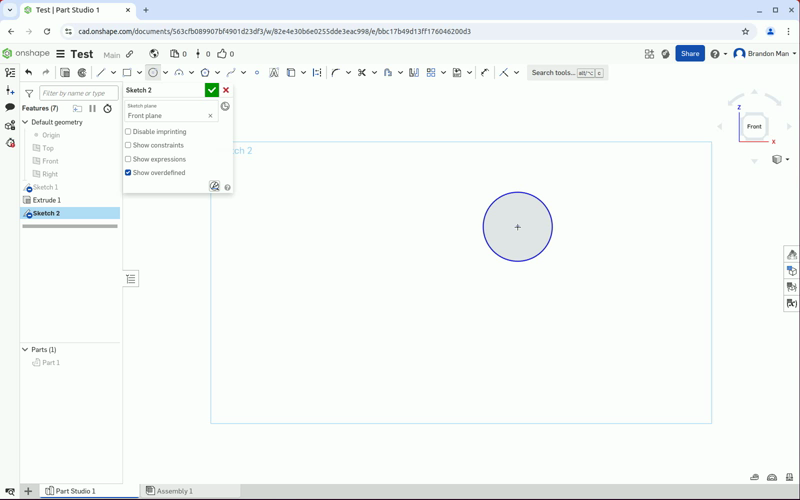
key_up(shift)
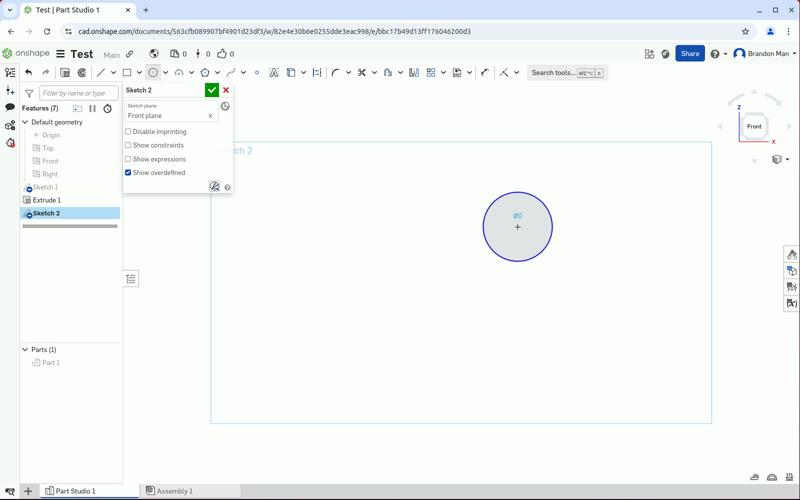
mouse_move(541, 226)
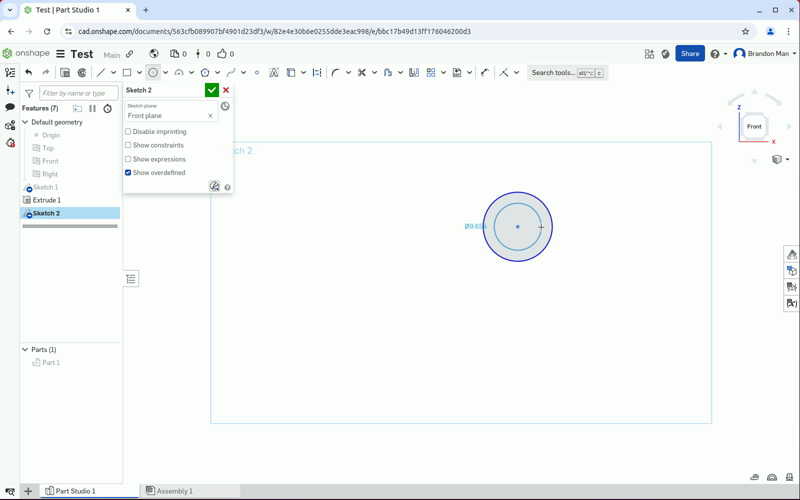
click(541, 226)
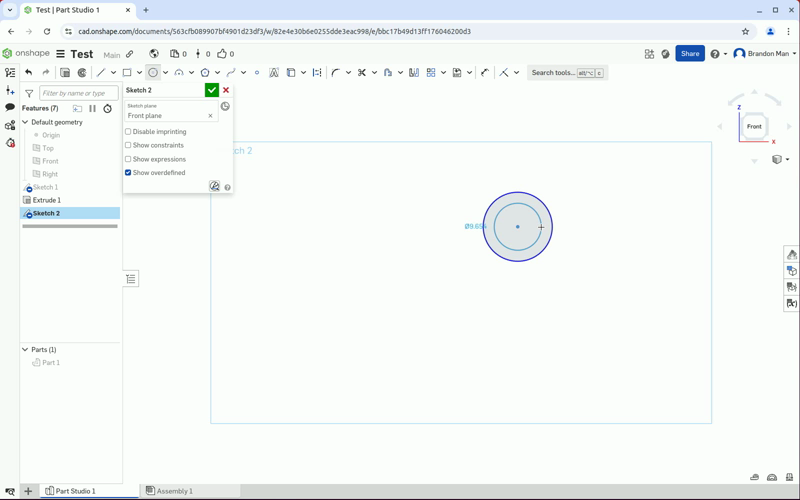
key(esc)
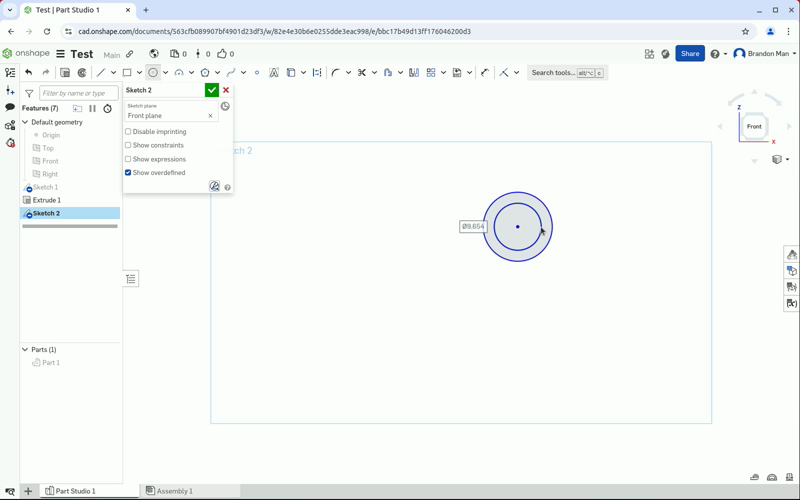
mouse_move(523, 251)
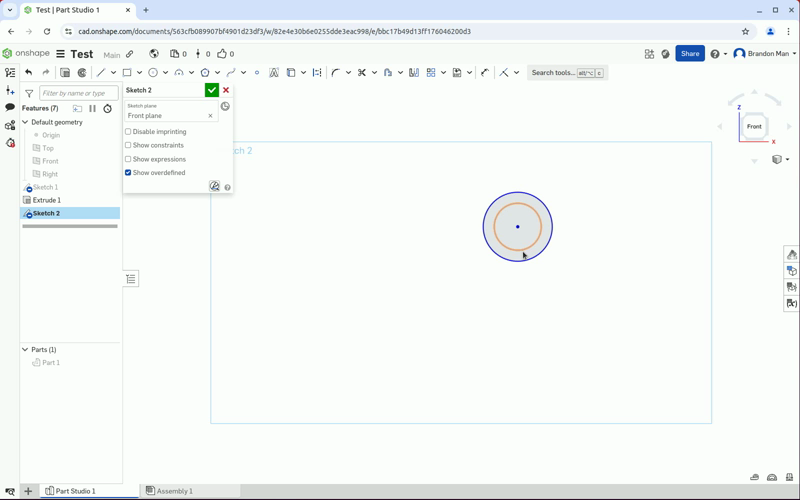
click(523, 251)
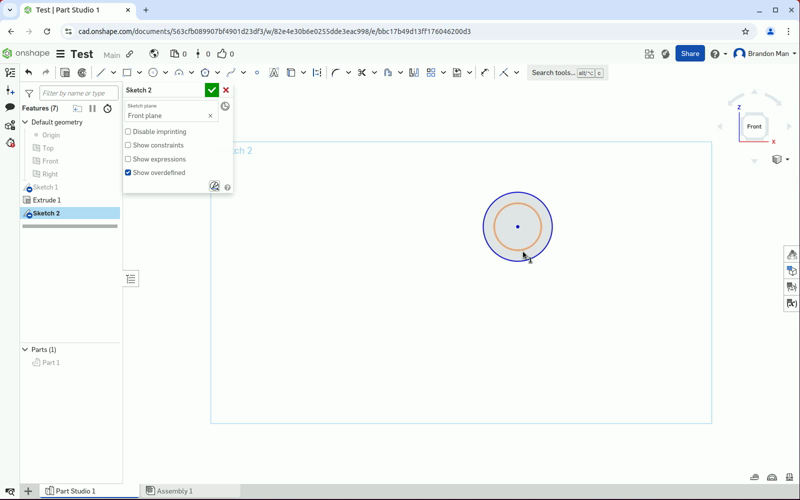
mouse_move(73, 352)
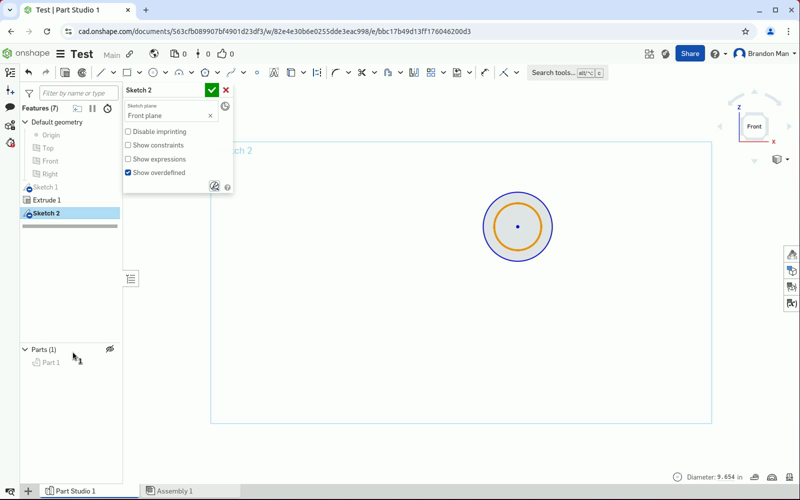
key(shift+y)
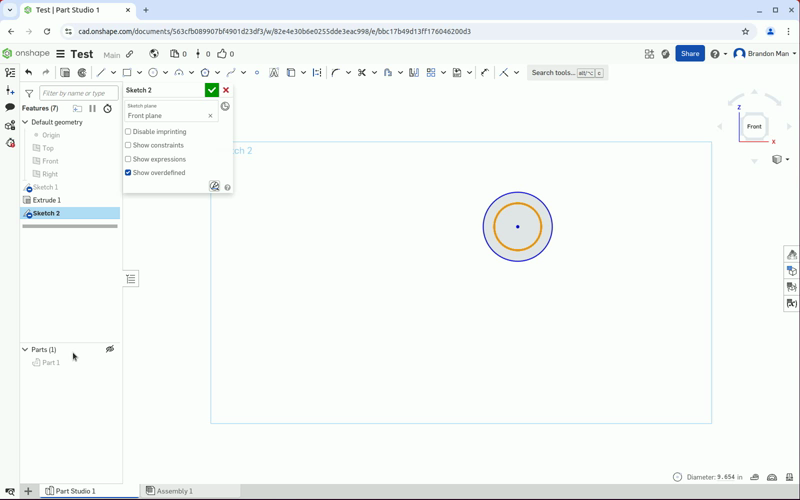
key(shift+e)
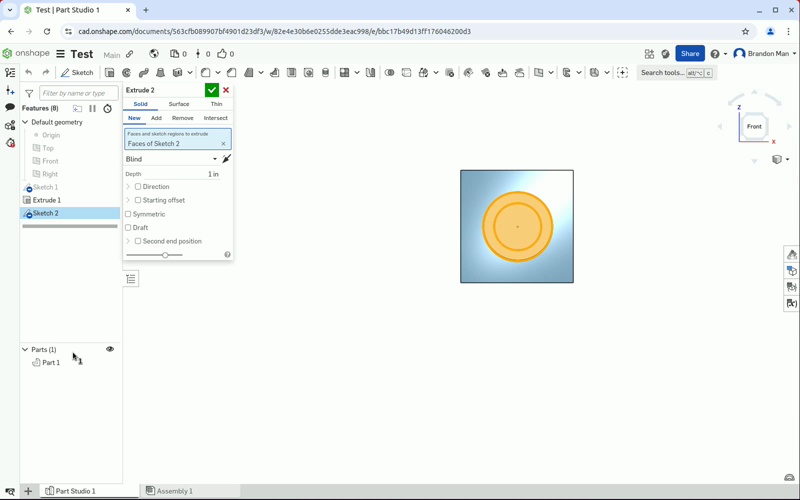
mouse_move(143, 106)
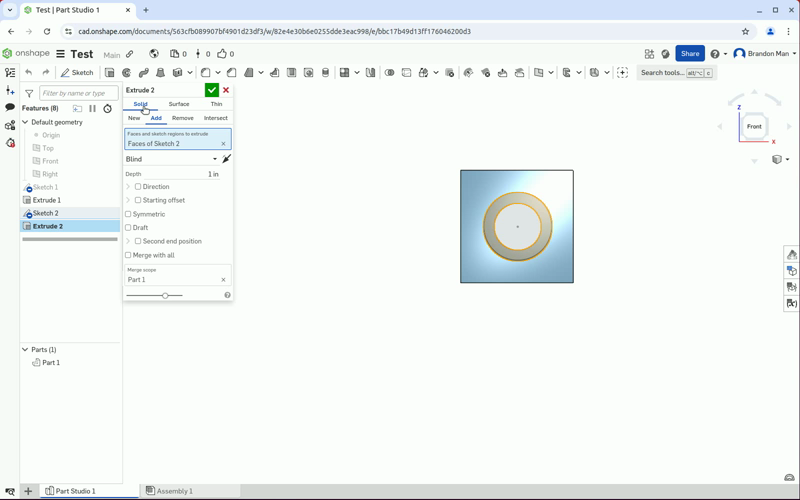
click(143, 106)
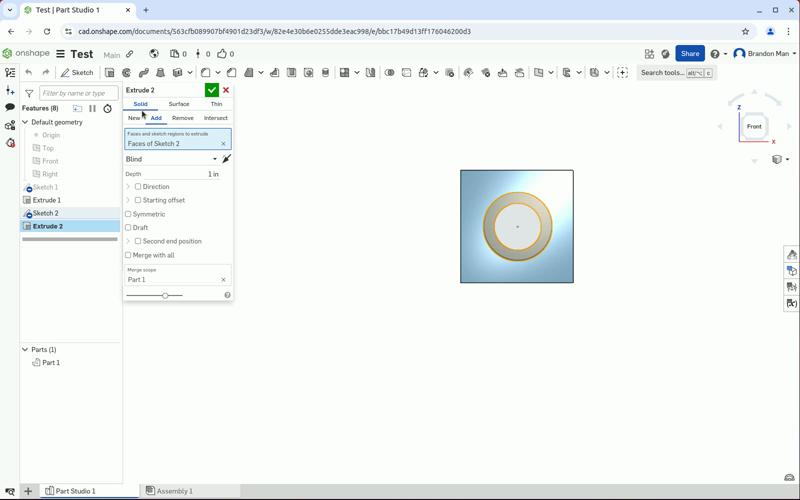
mouse_move(137, 120)
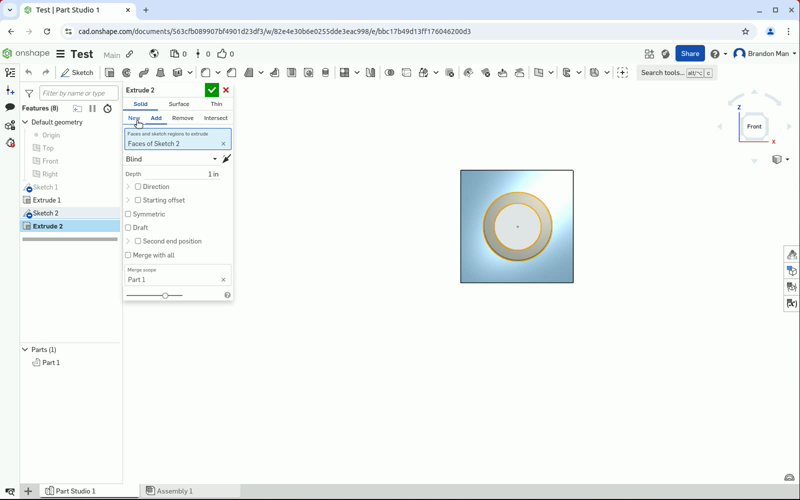
click(137, 120)
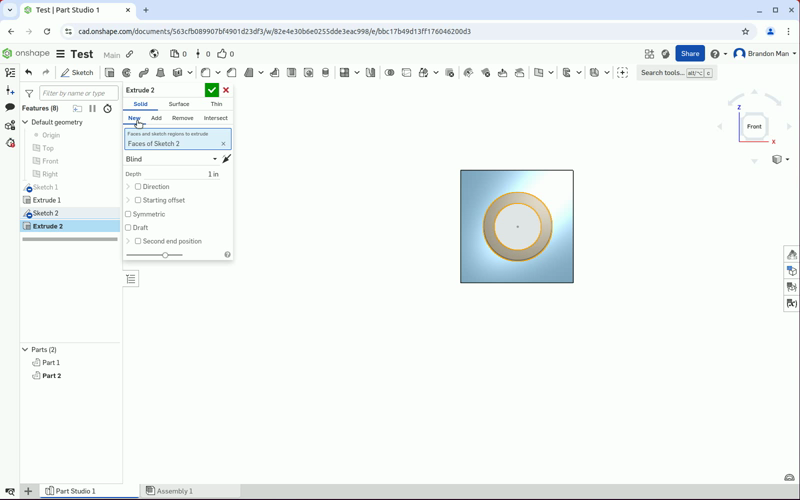
key(tab, 4)
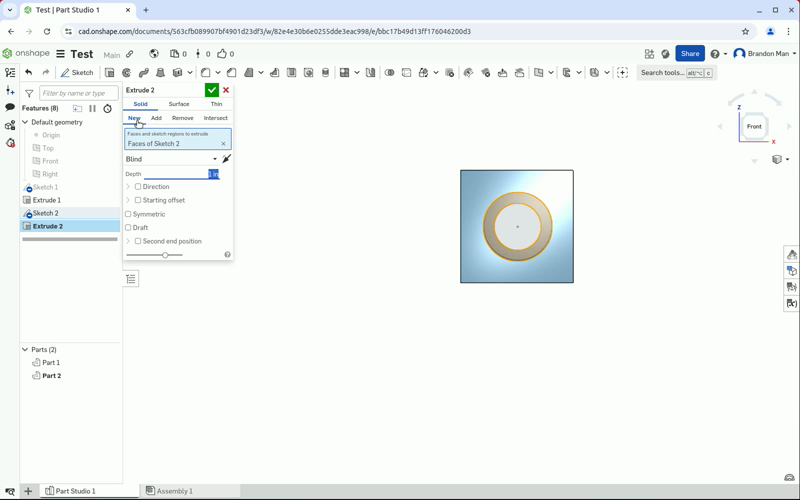
text(-11.554)
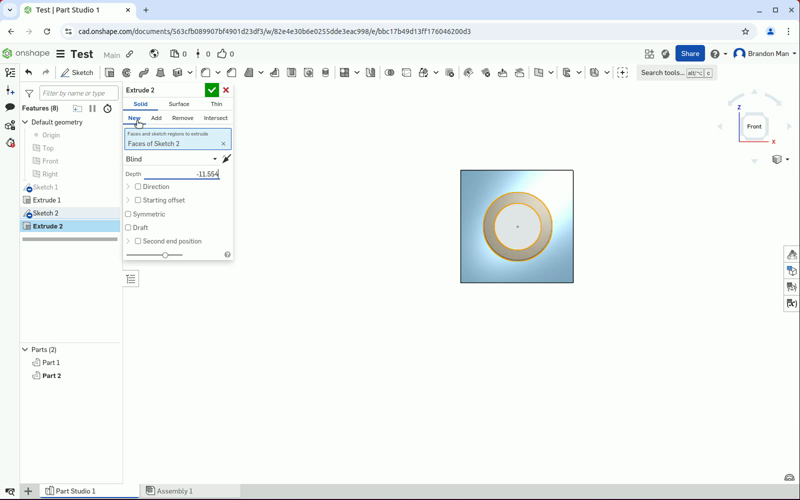
key(enter)
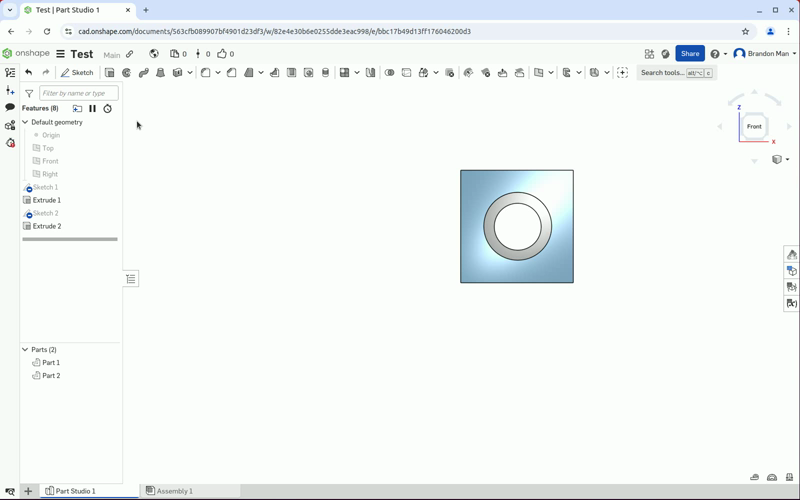
key(shift+h)
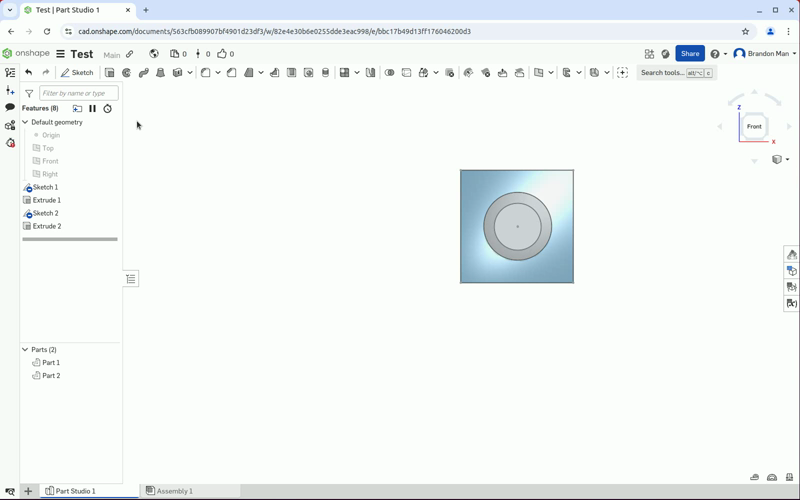
key(shift+h)
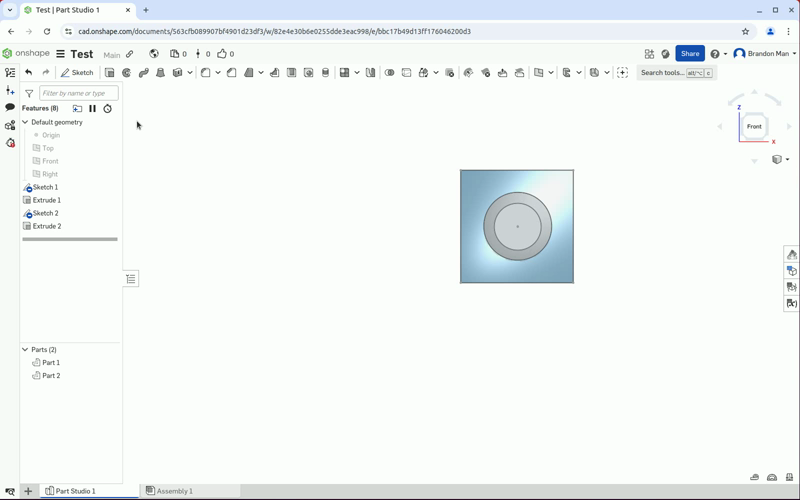
key(shift+7)
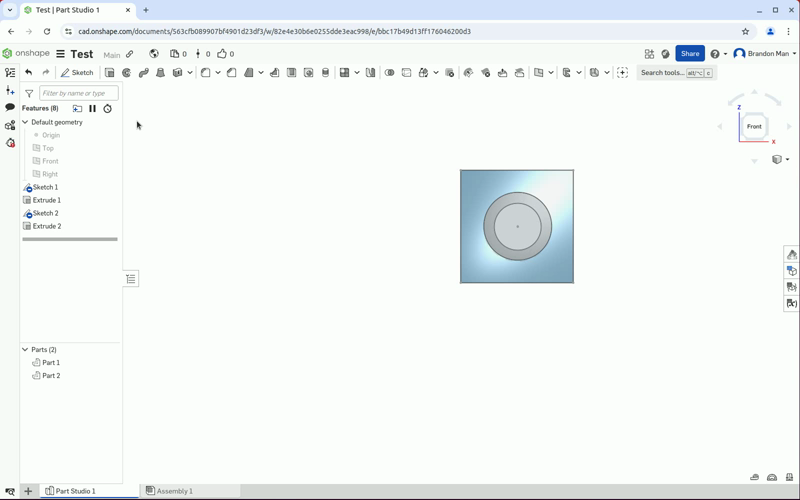
key(left, 2)
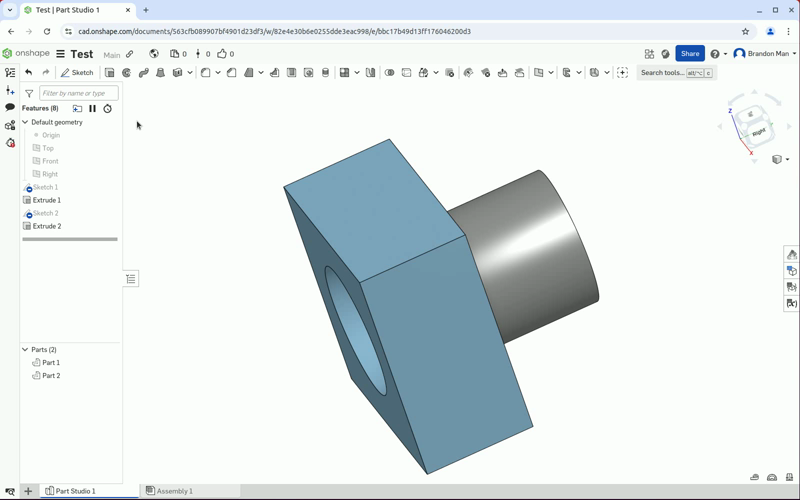
key(down, 2)
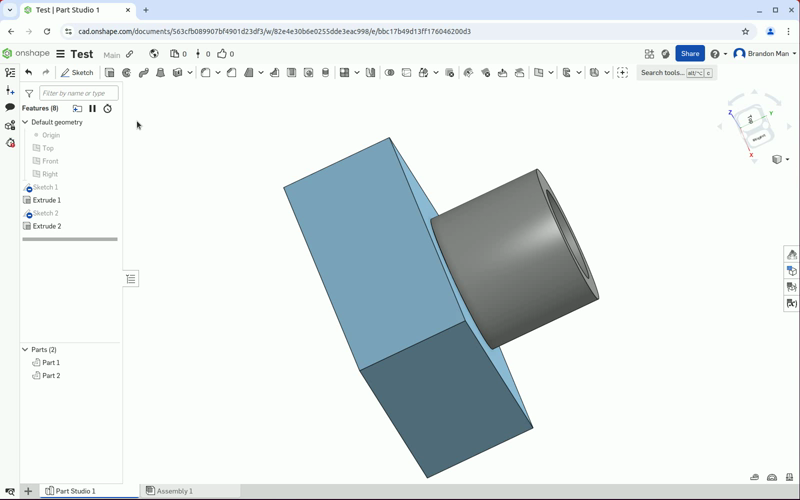
key(up, 2)
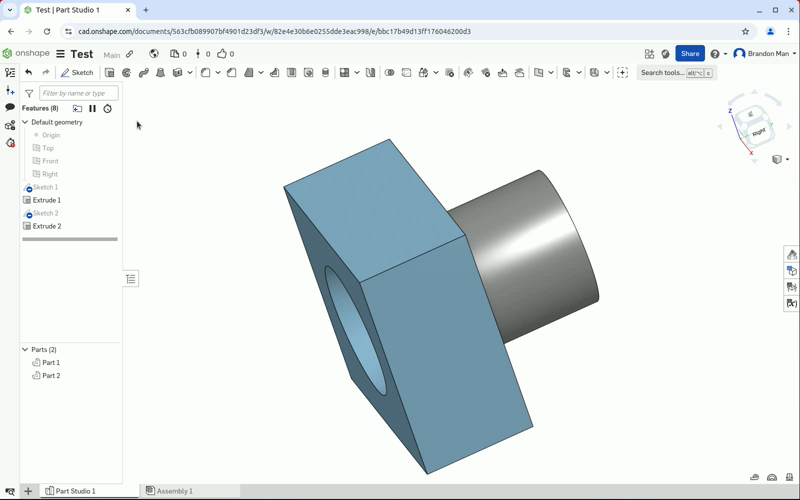
key(right, 2)
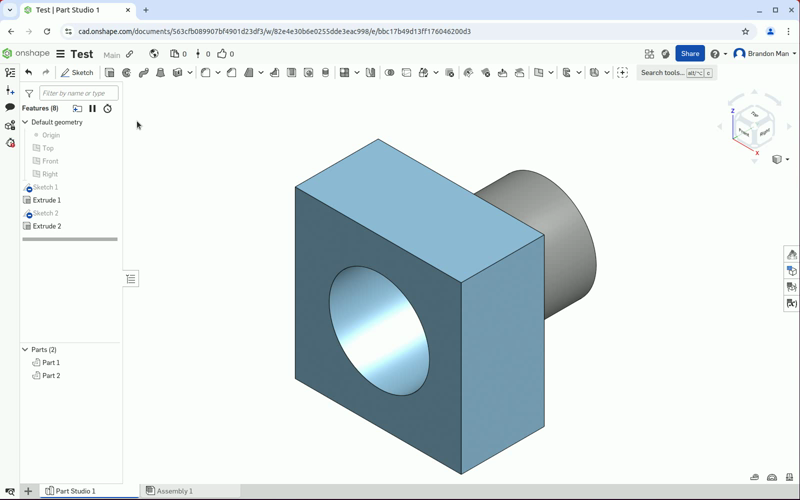
mouse_move(73, 189)
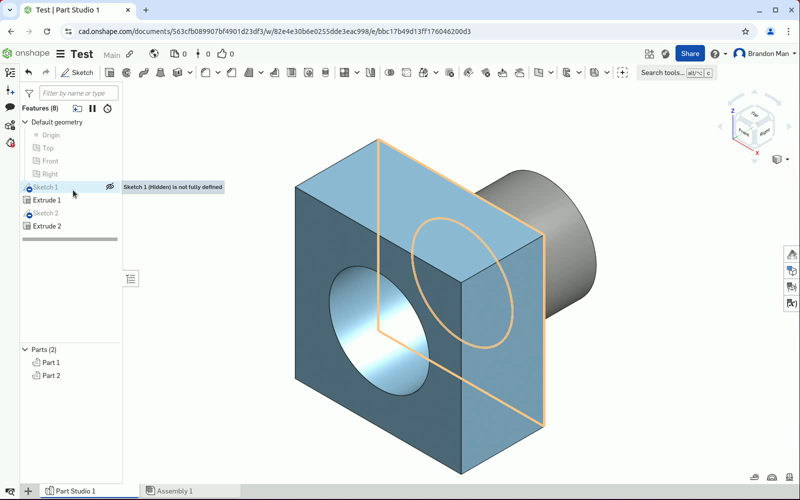
click(73, 189)